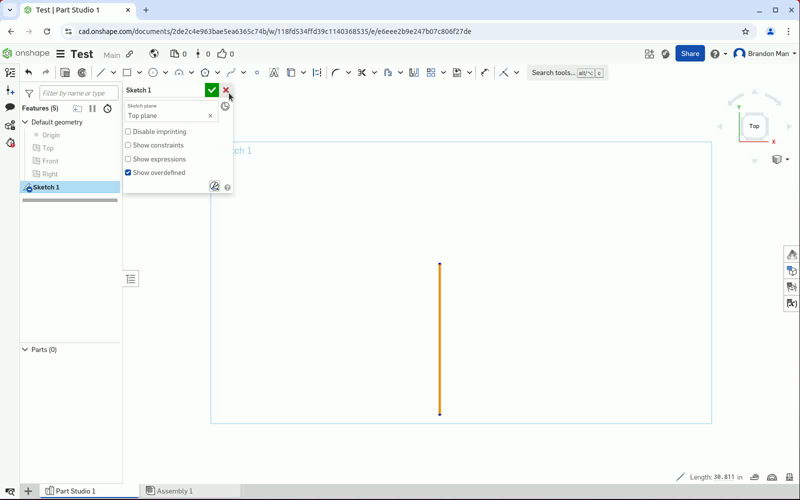
key(shift+h)
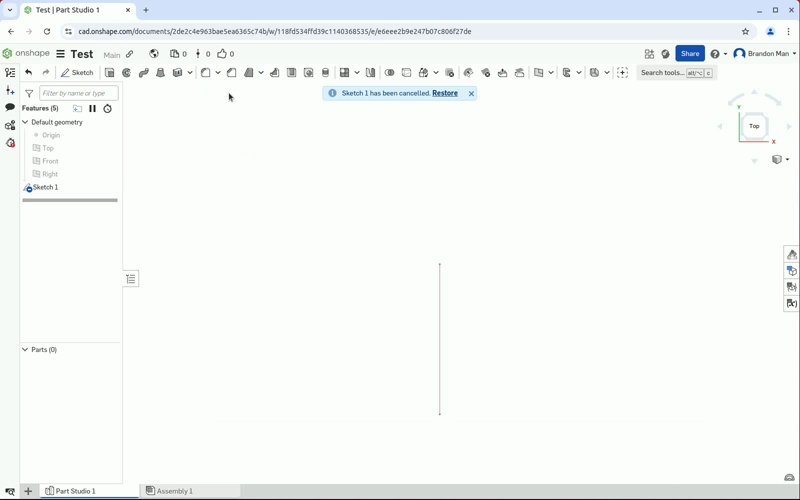
key(shift+s)
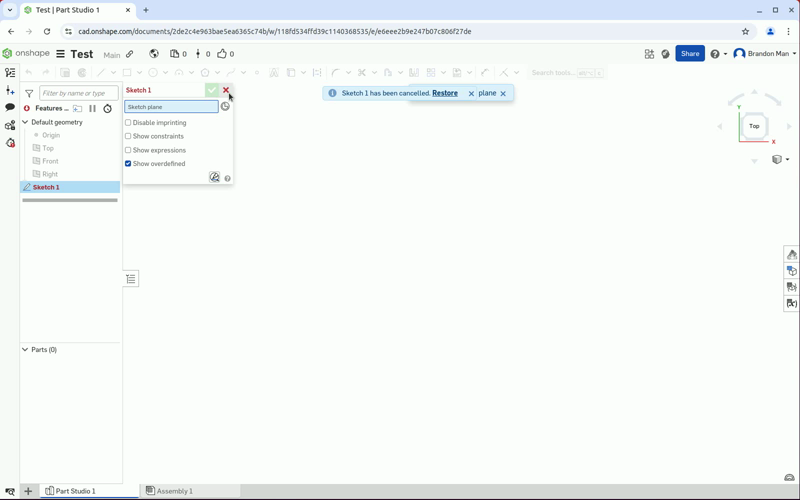
mouse_move(73, 150)
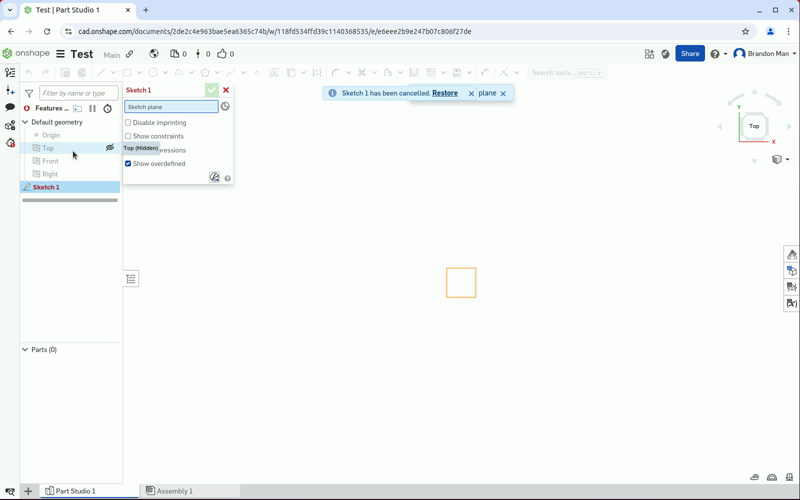
click(73, 150)
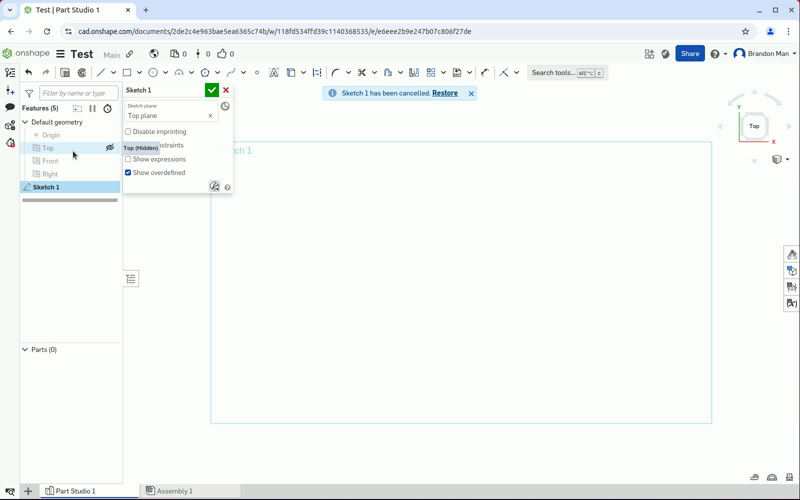
mouse_move(73, 352)
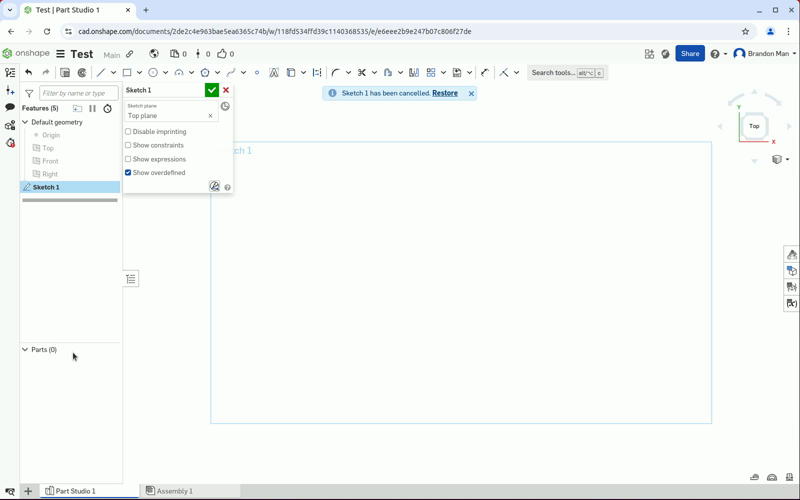
key(y)
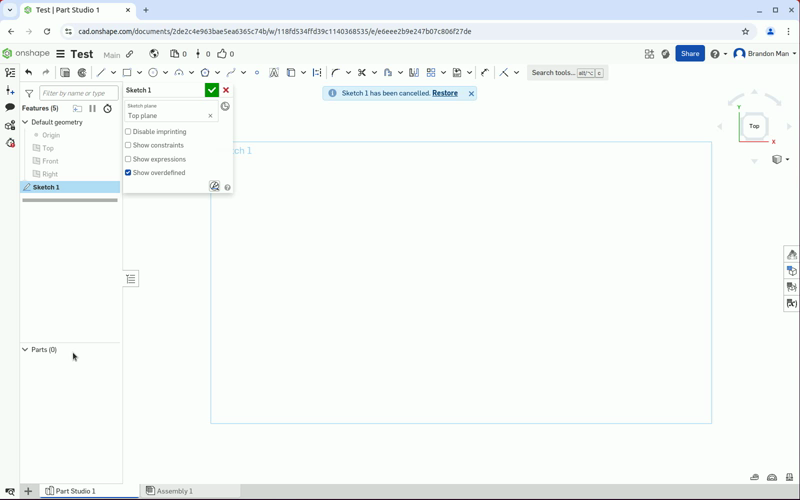
key(l)
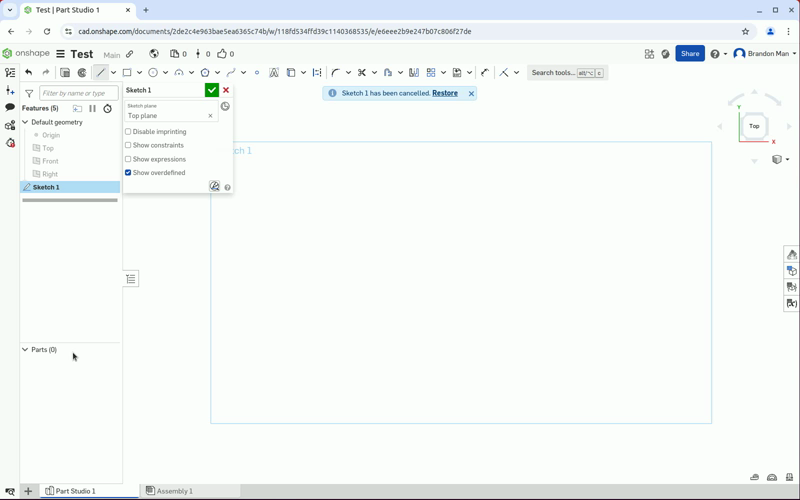
key_down(shift)
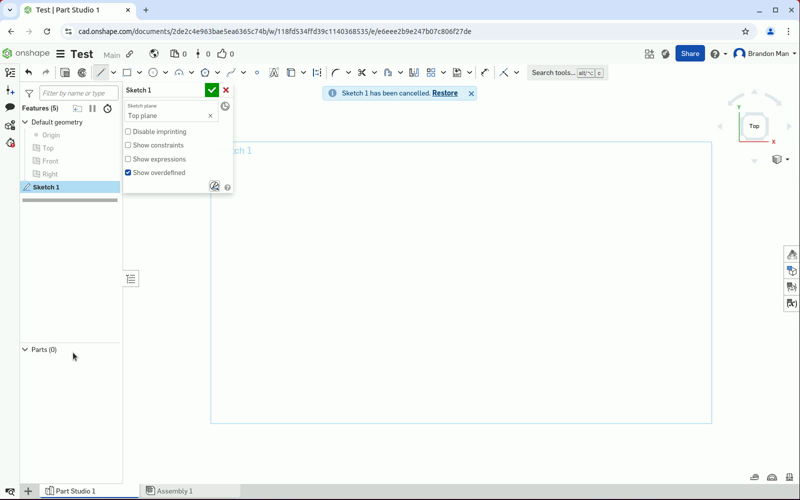
mouse_move(460, 282)
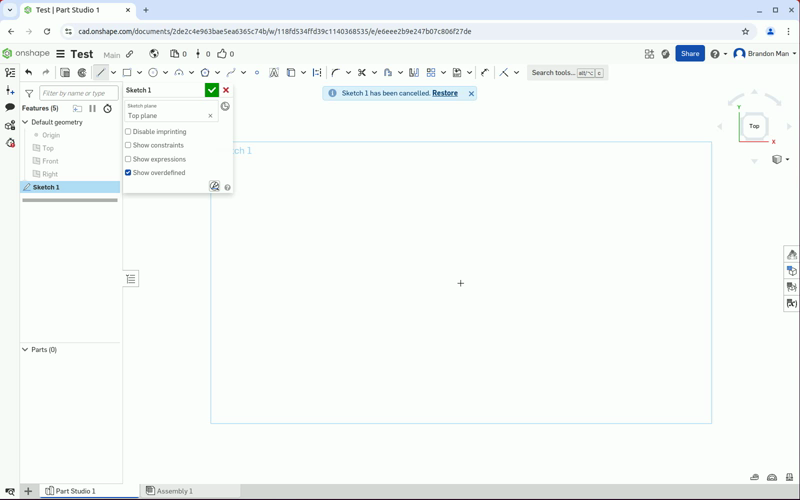
click(460, 282)
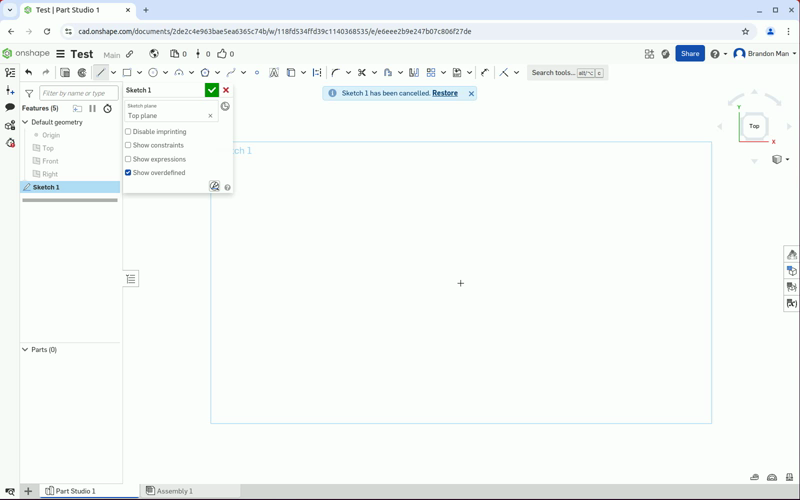
key_up(shift)
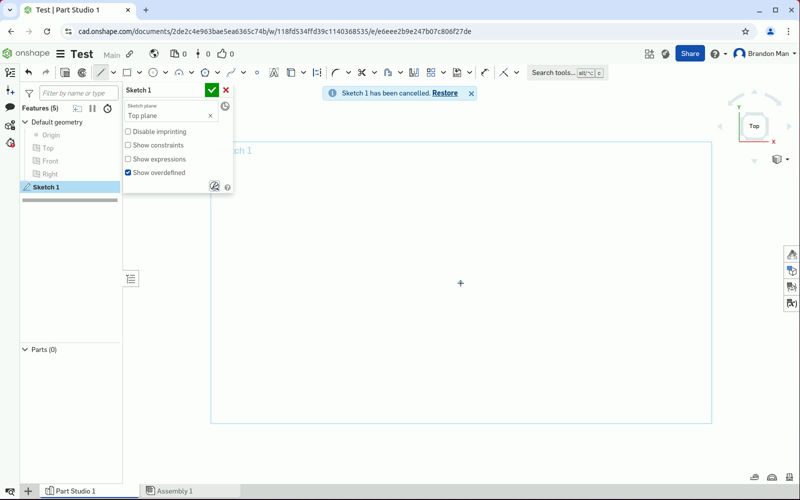
key_down(shift)
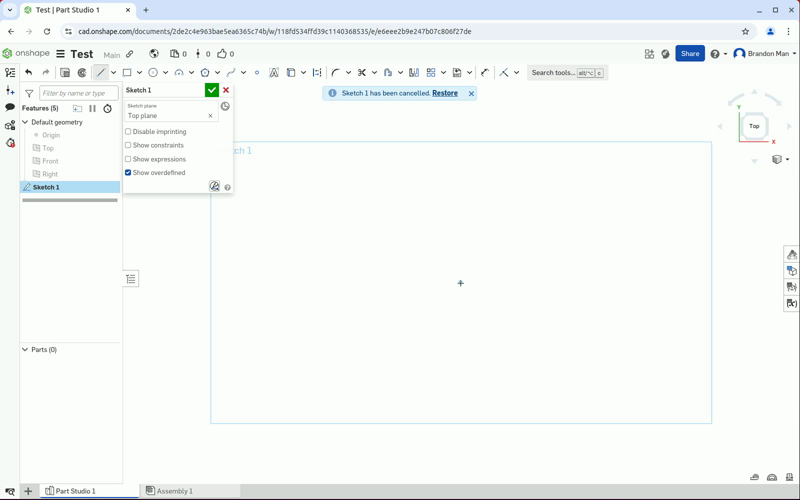
mouse_move(524, 282)
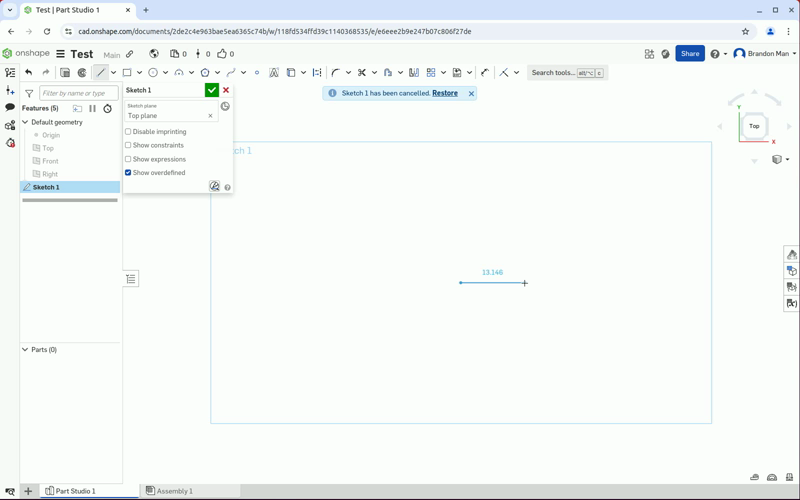
click(524, 282)
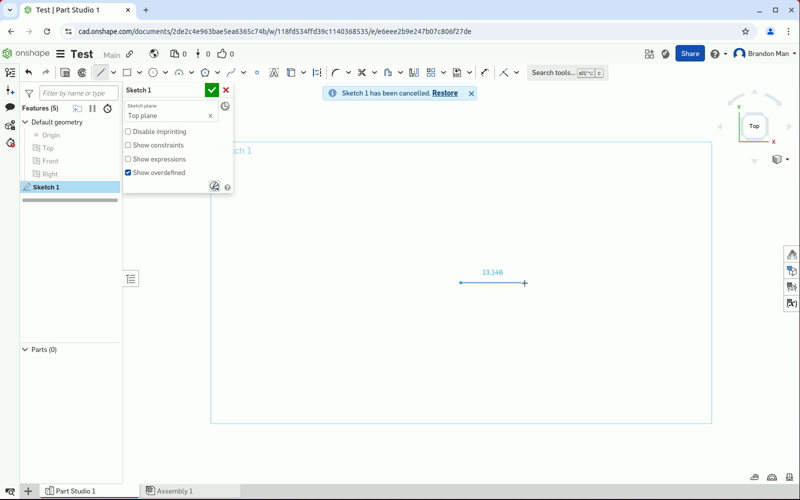
key_up(shift)
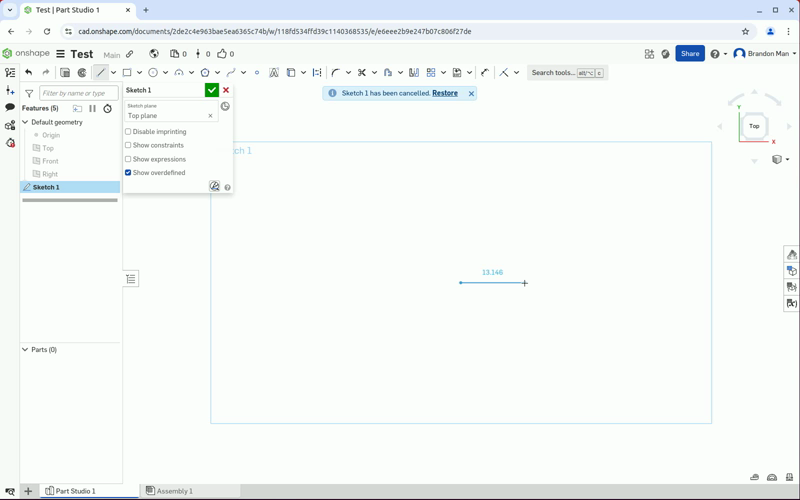
key_down(shift)
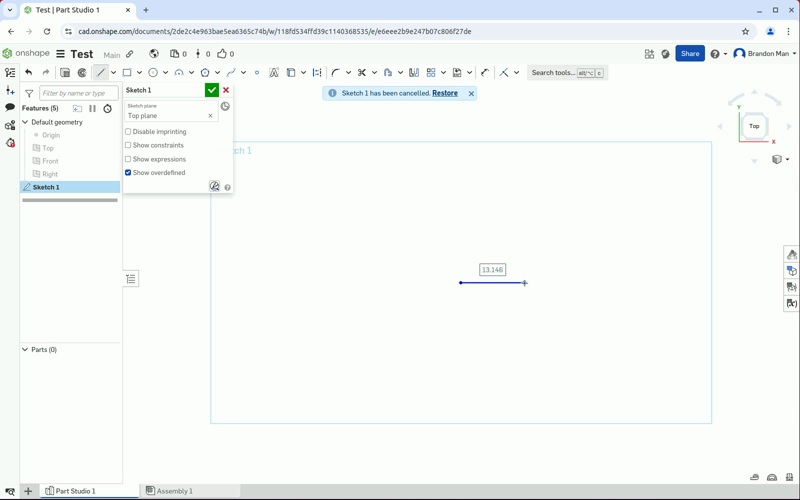
mouse_move(524, 219)
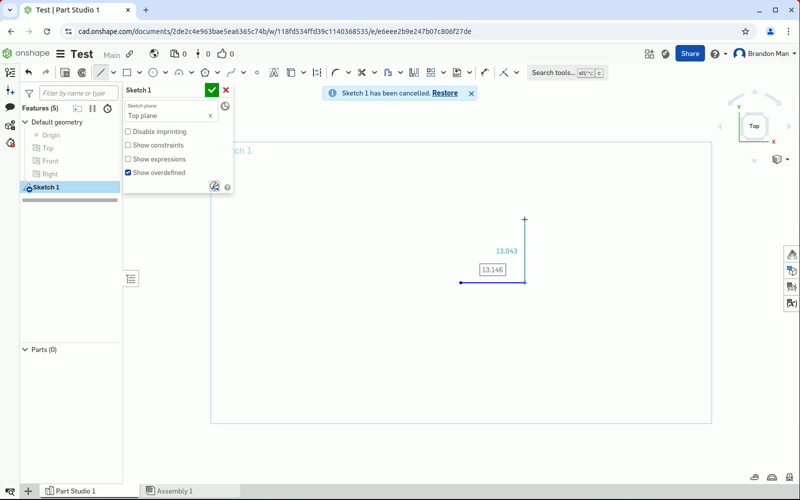
click(524, 219)
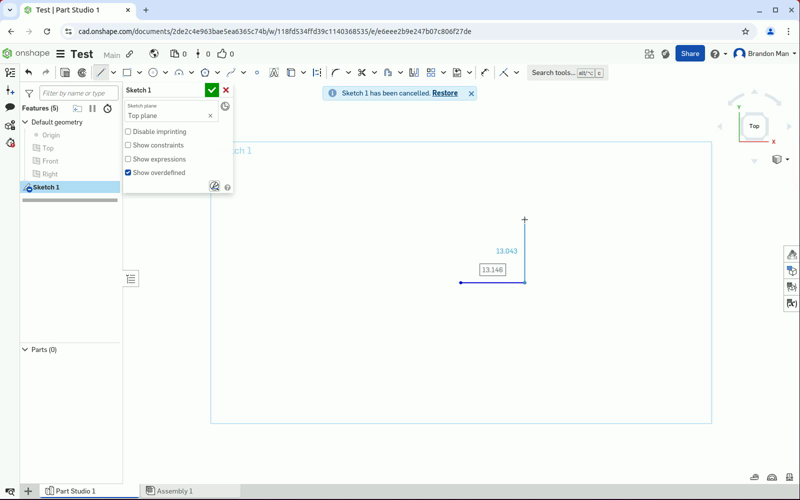
key_up(shift)
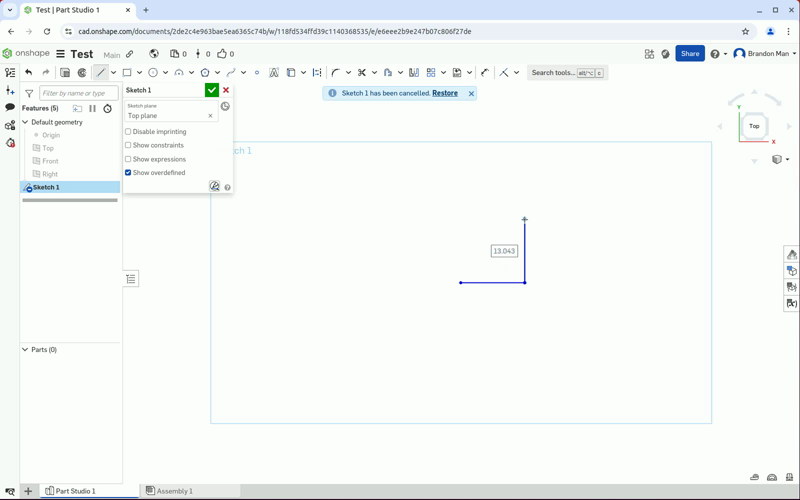
key_down(shift)
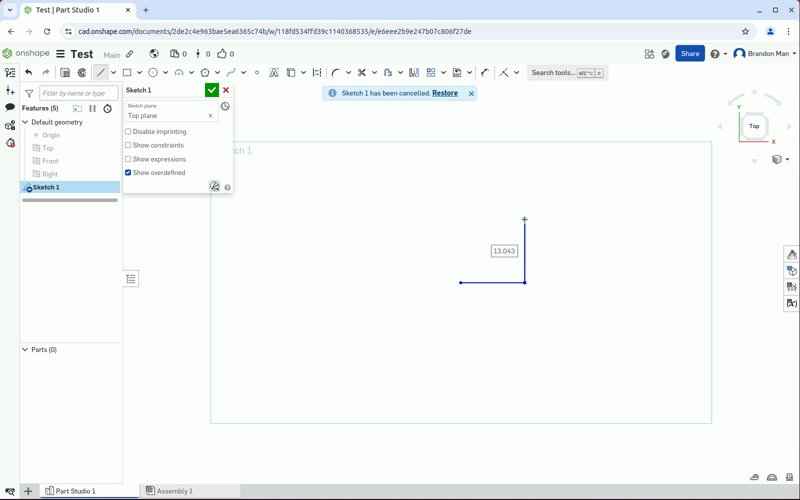
mouse_move(460, 219)
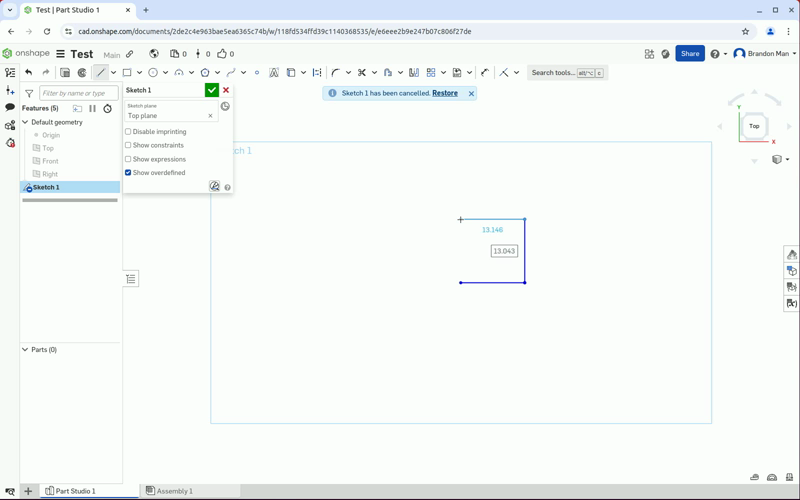
click(460, 219)
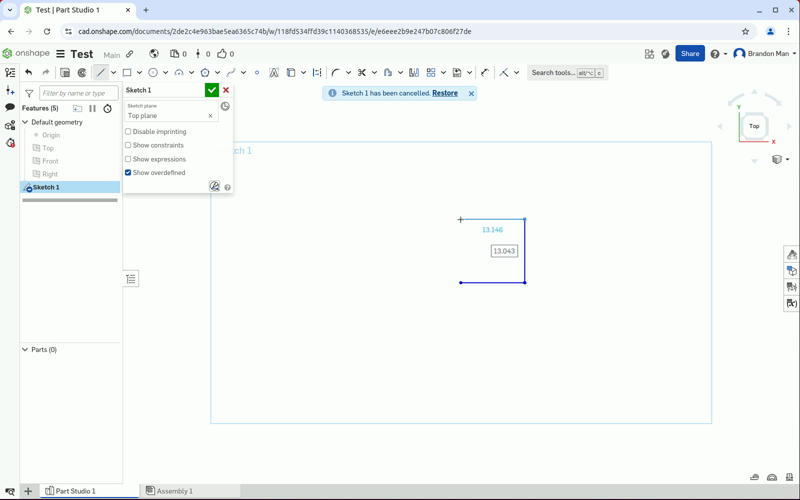
key_up(shift)
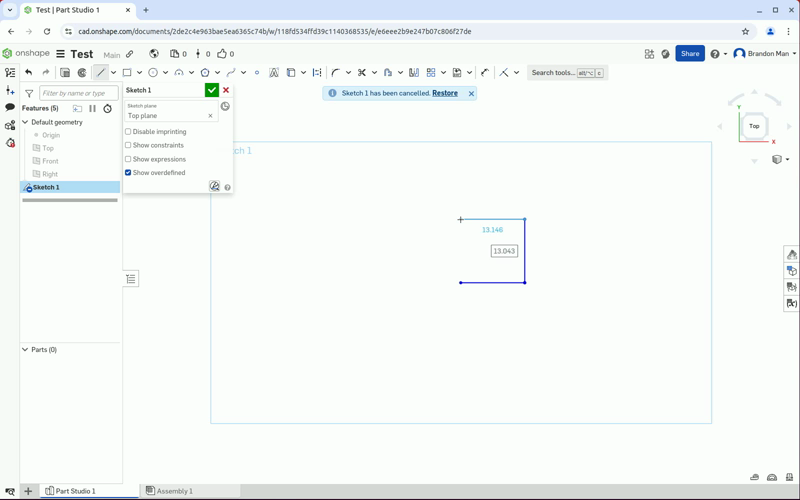
key_down(shift)
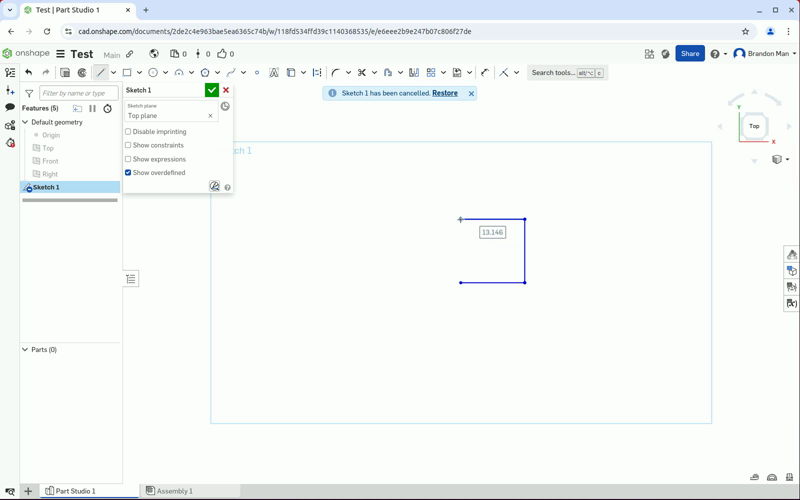
mouse_move(460, 282)
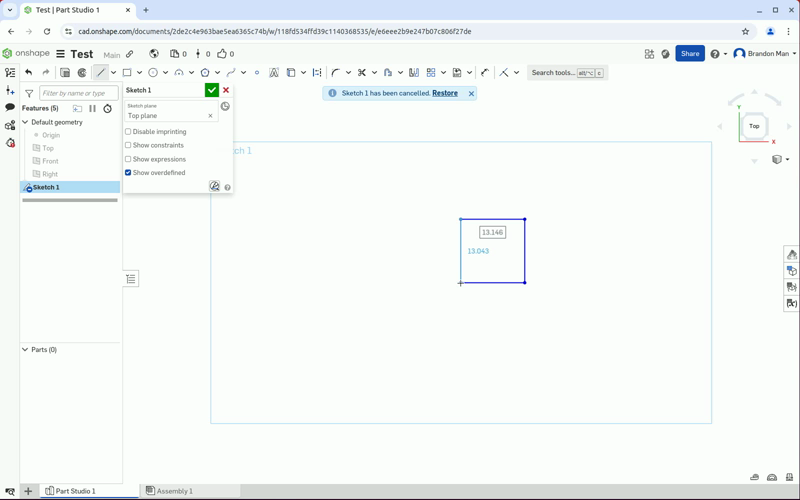
key_up(shift)
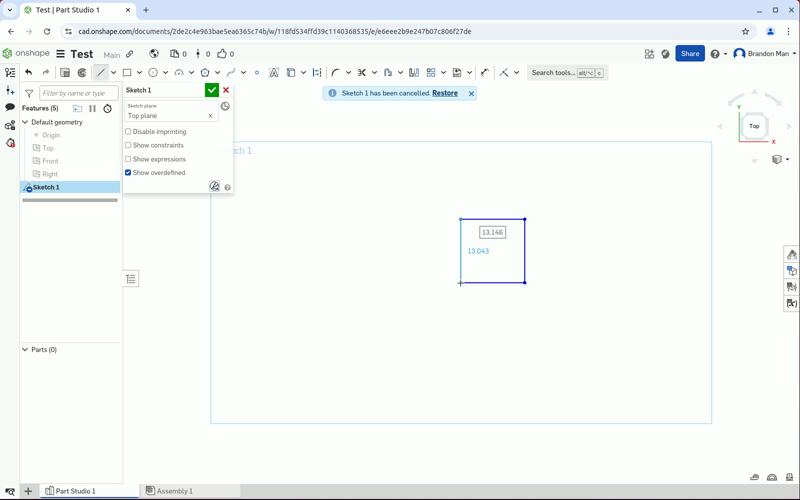
click(460, 282)
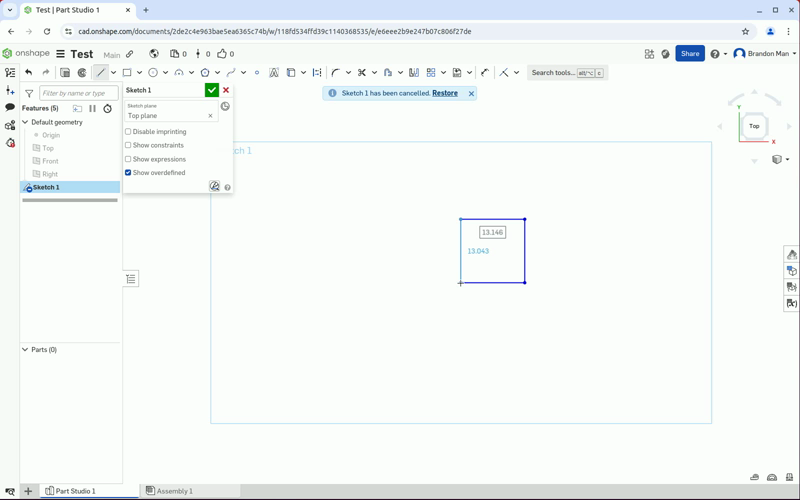
key(esc)
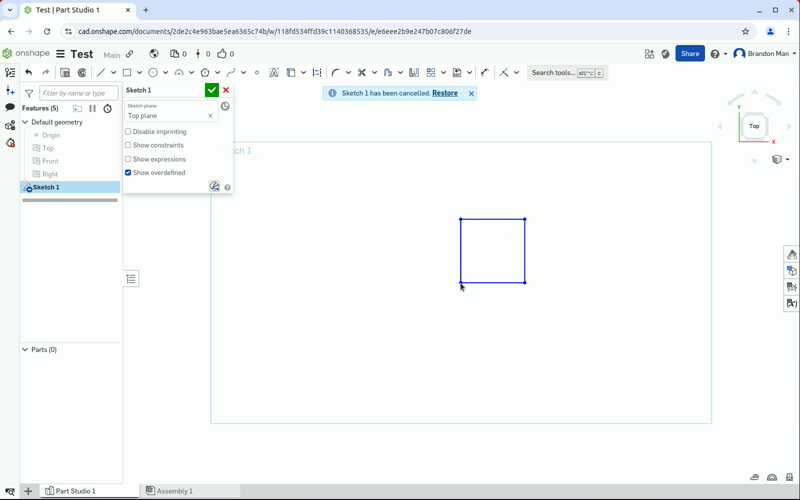
mouse_move(479, 229)
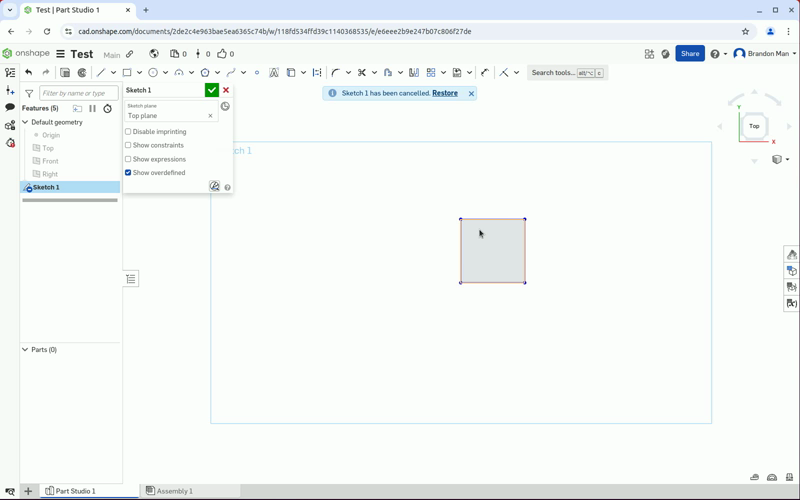
click(479, 229)
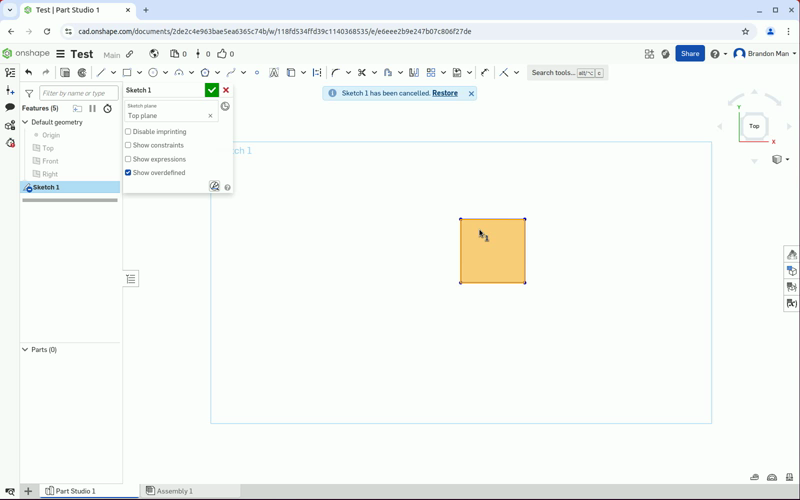
mouse_move(73, 352)
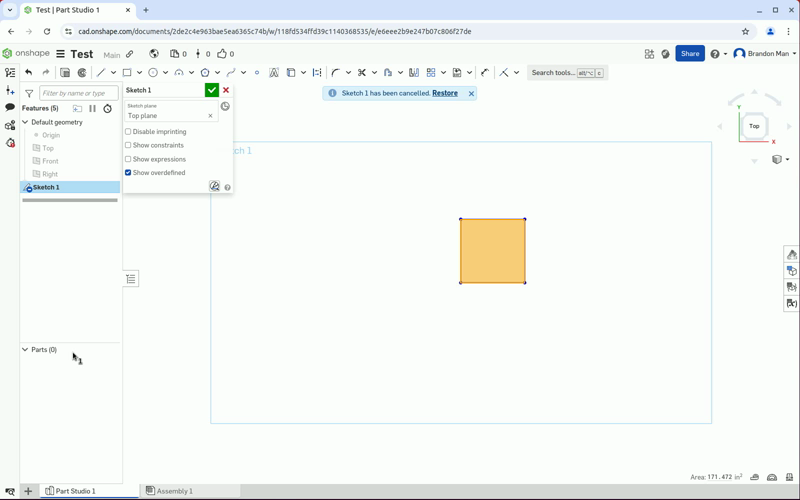
key(shift+y)
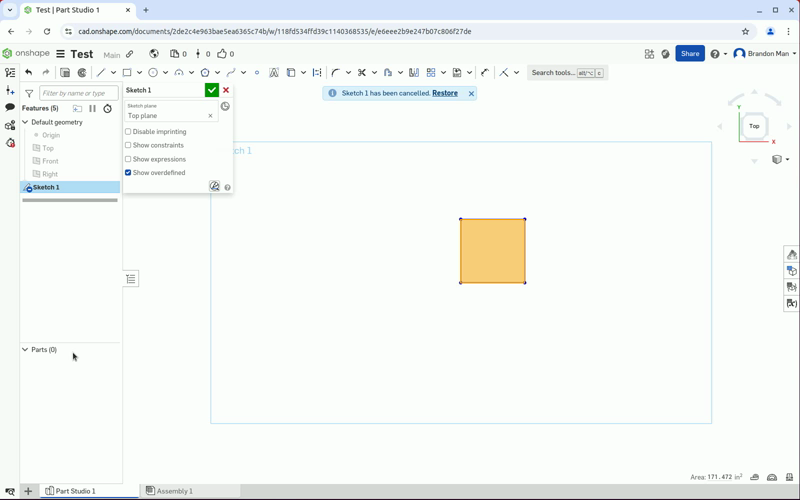
key(shift+e)
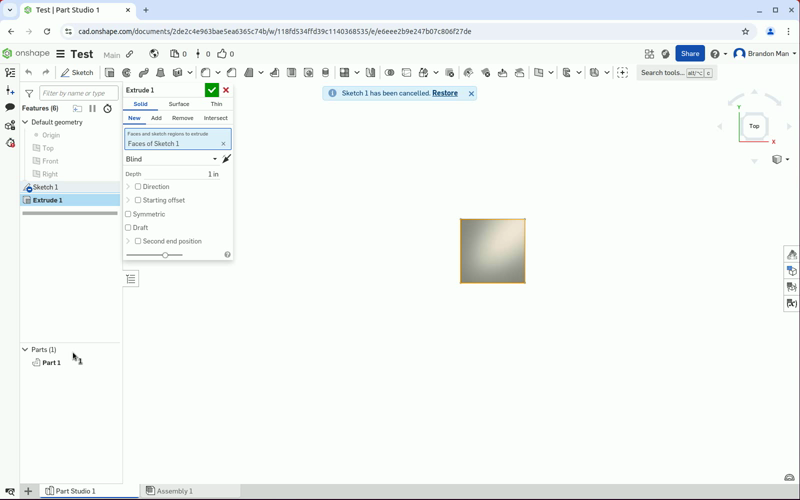
mouse_move(143, 106)
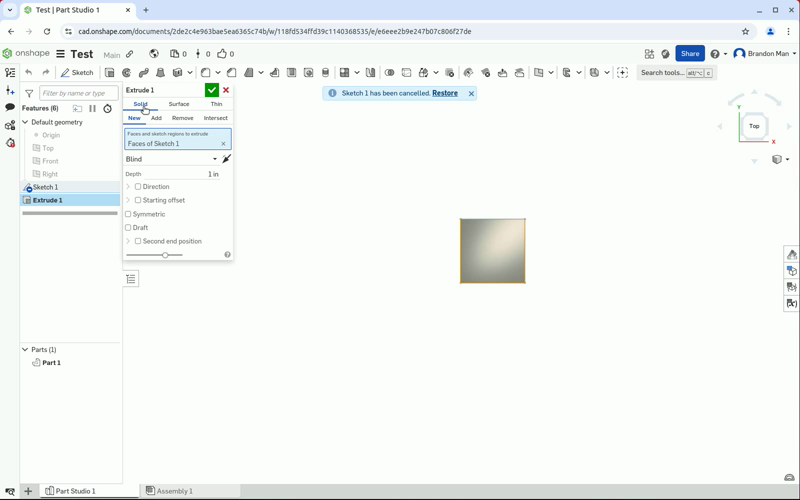
click(143, 106)
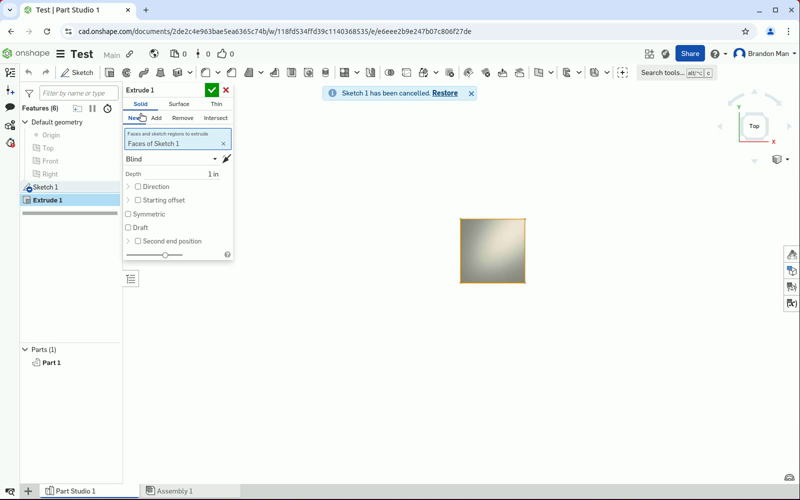
mouse_move(137, 120)
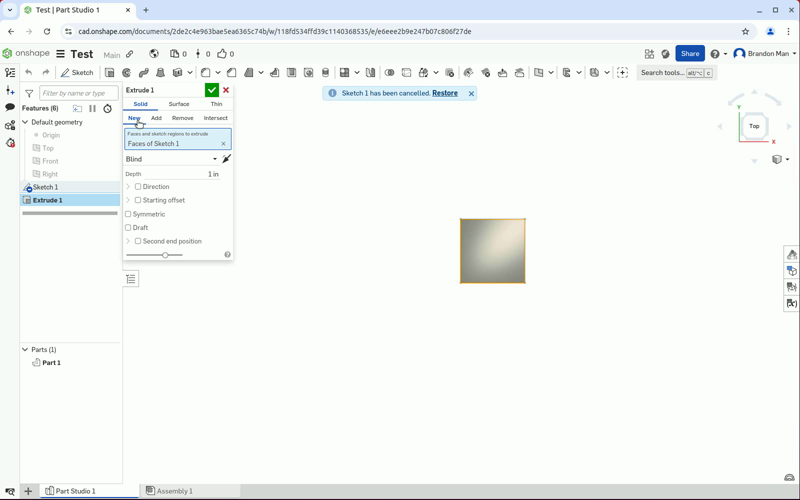
click(137, 120)
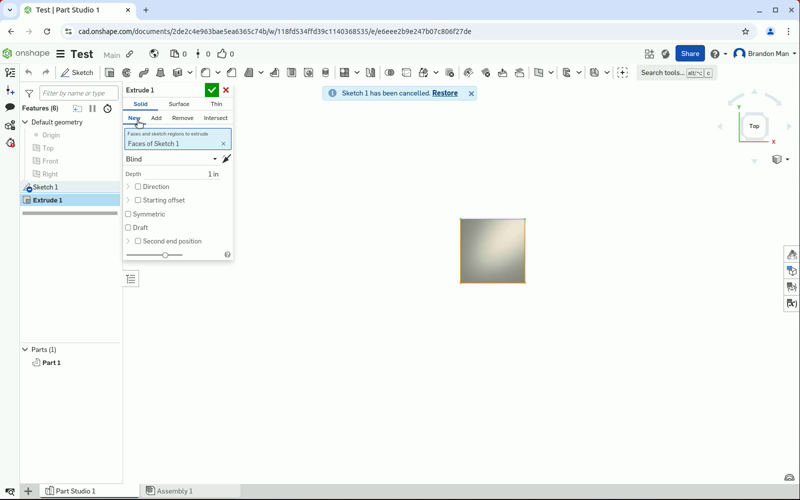
key(tab, 4)
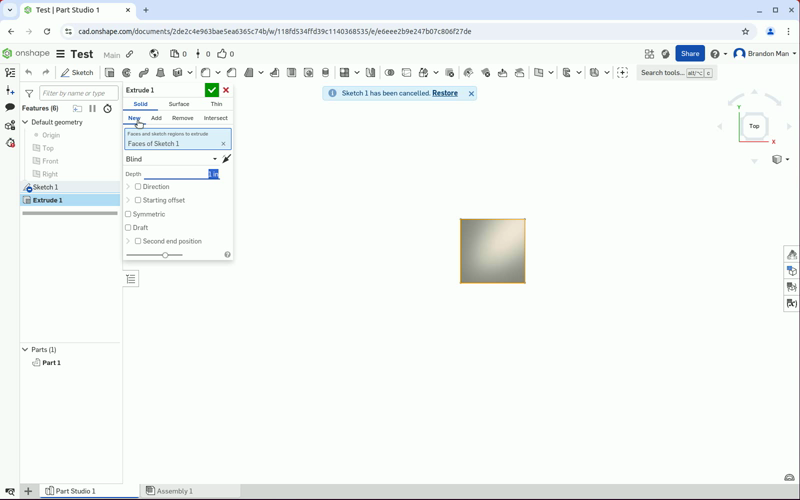
text(12.998)
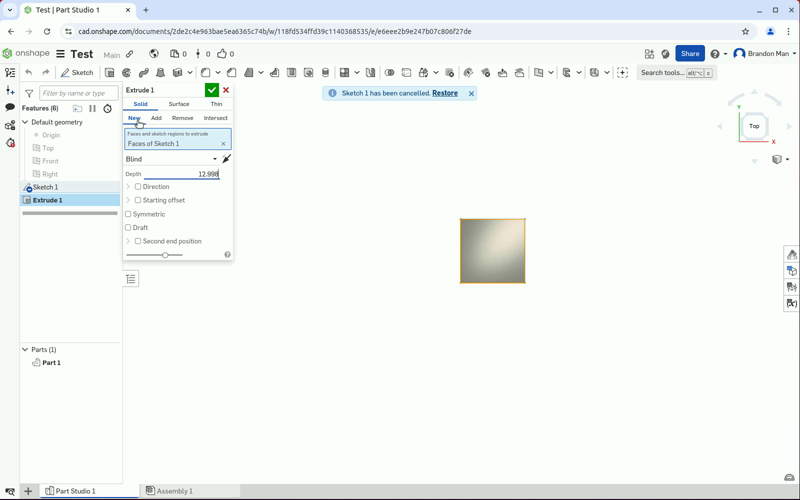
key(enter)
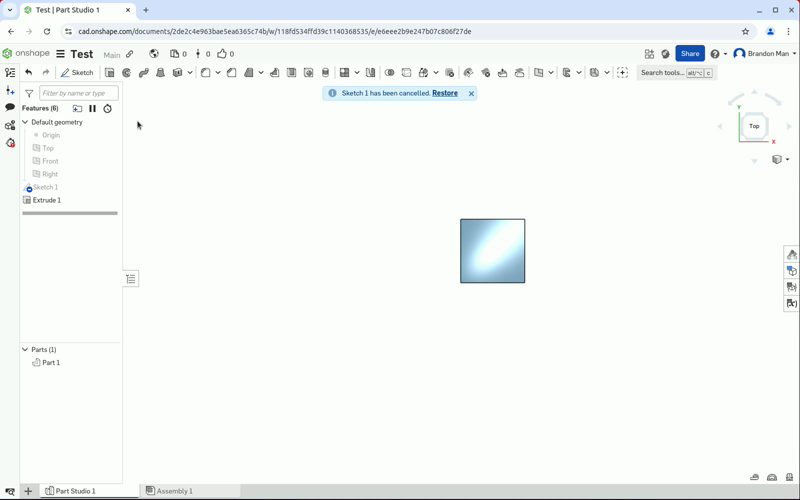
key(shift+h)
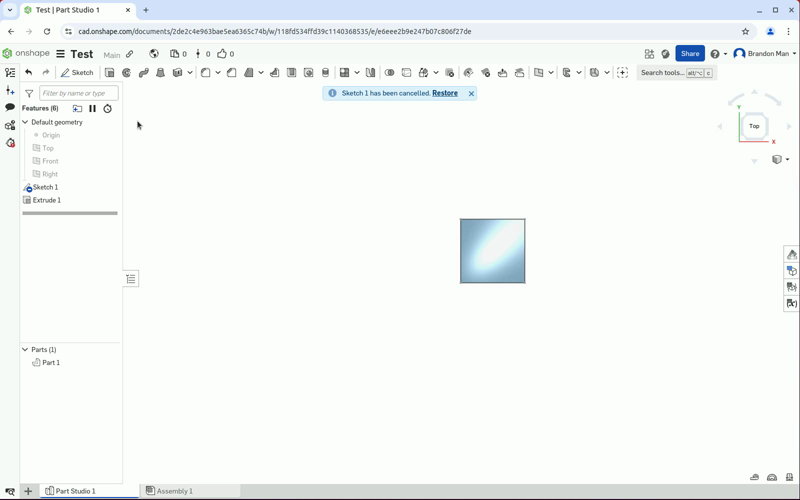
key(shift+h)
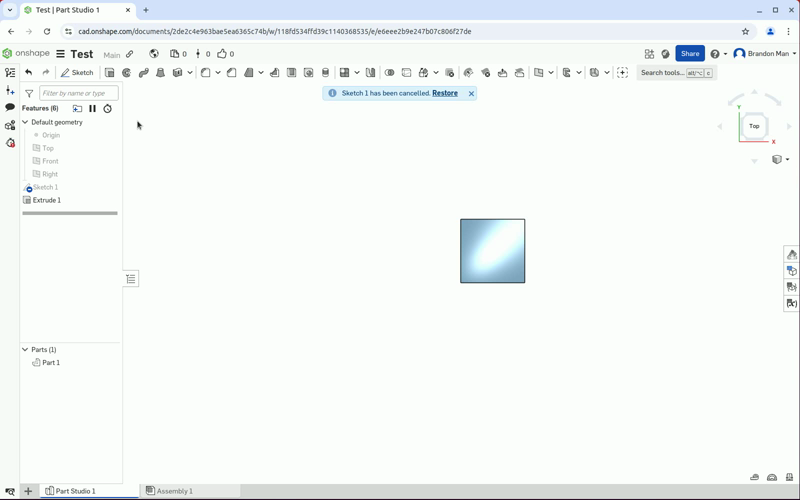
mouse_move(73, 189)
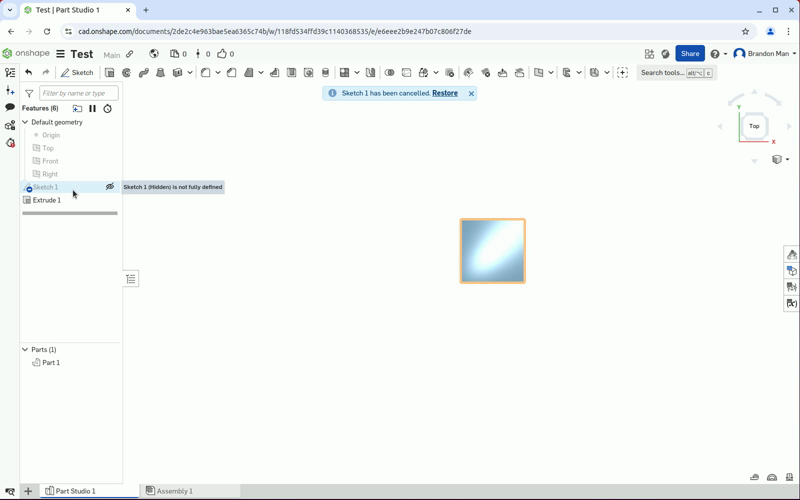
click(73, 189)
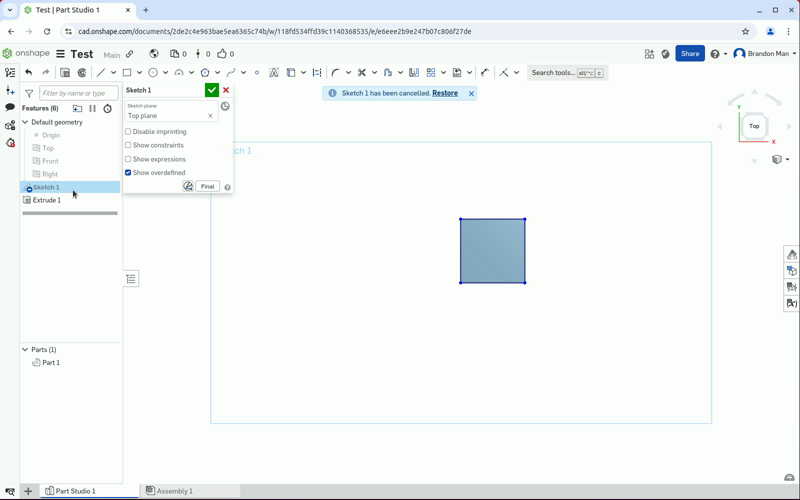
mouse_move(229, 92)
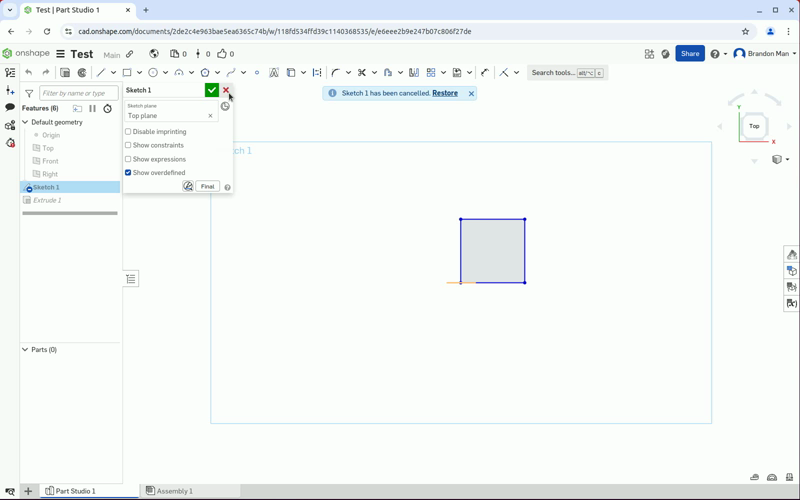
click(229, 92)
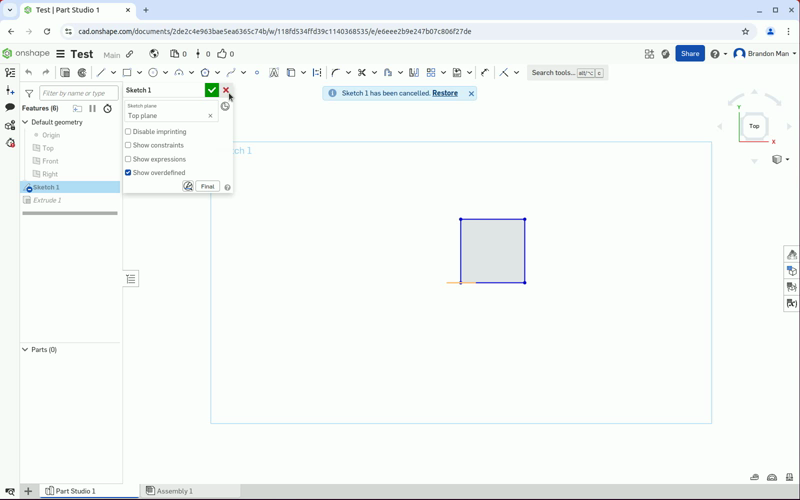
key(shift+s)
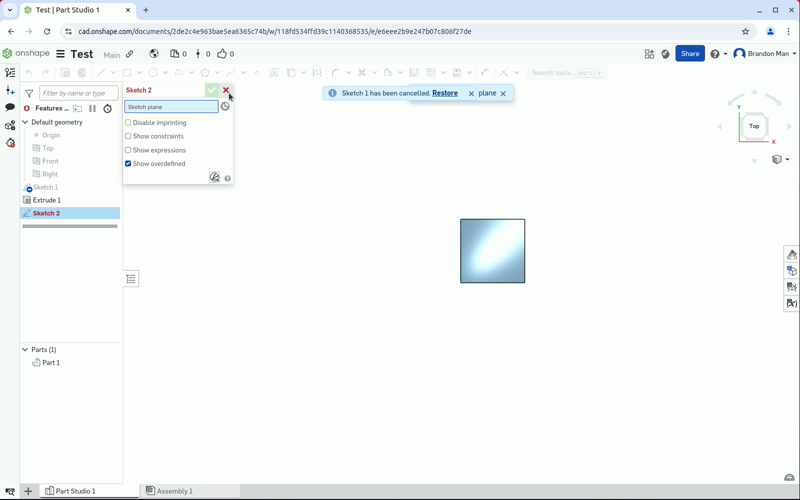
mouse_move(73, 150)
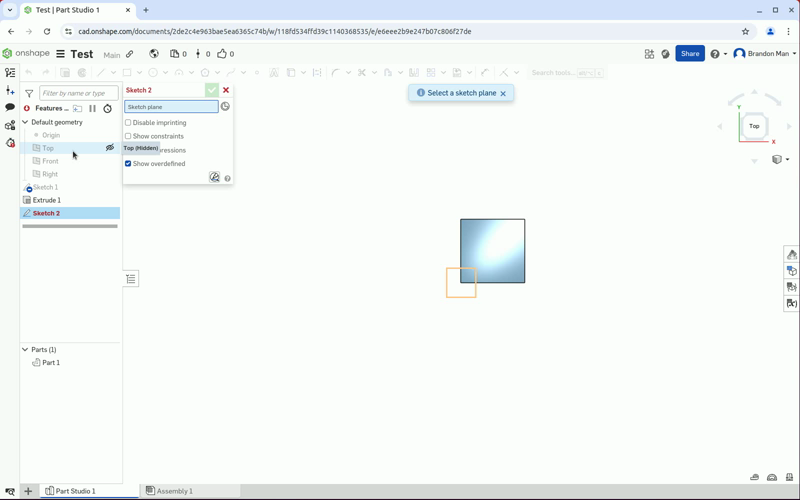
click(73, 150)
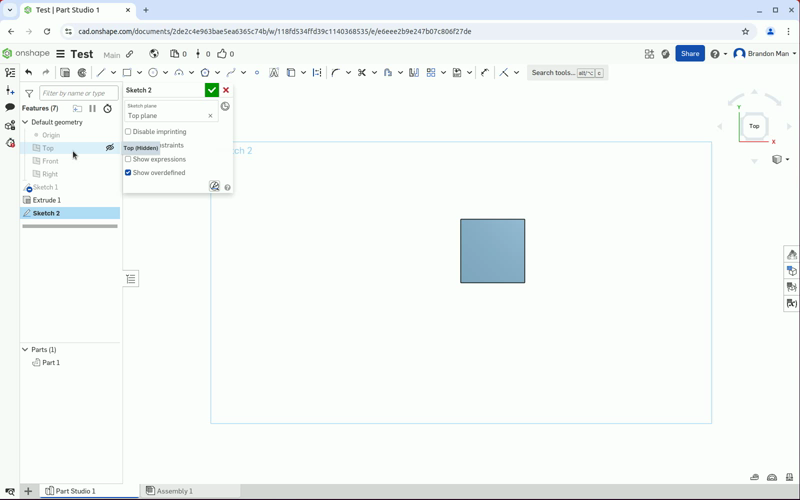
mouse_move(73, 352)
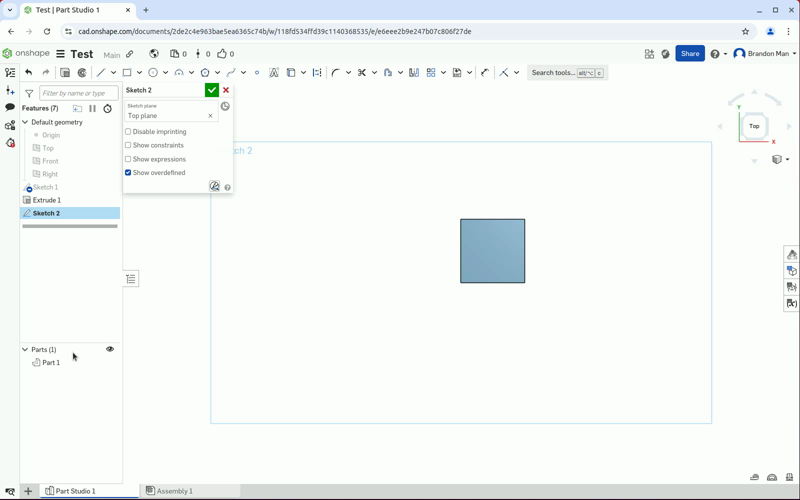
key(y)
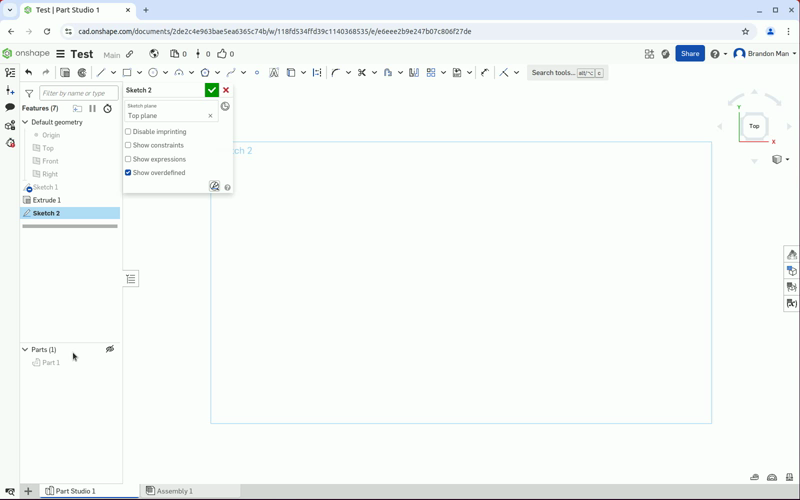
key(c)
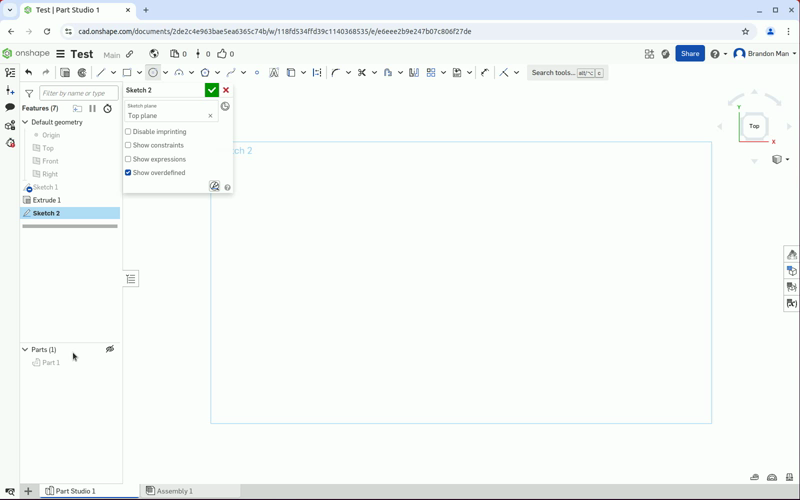
key_down(shift)
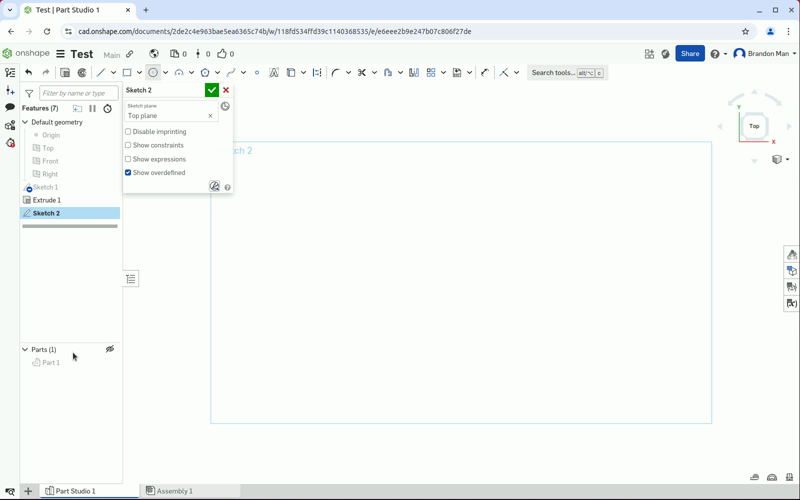
mouse_move(385, 282)
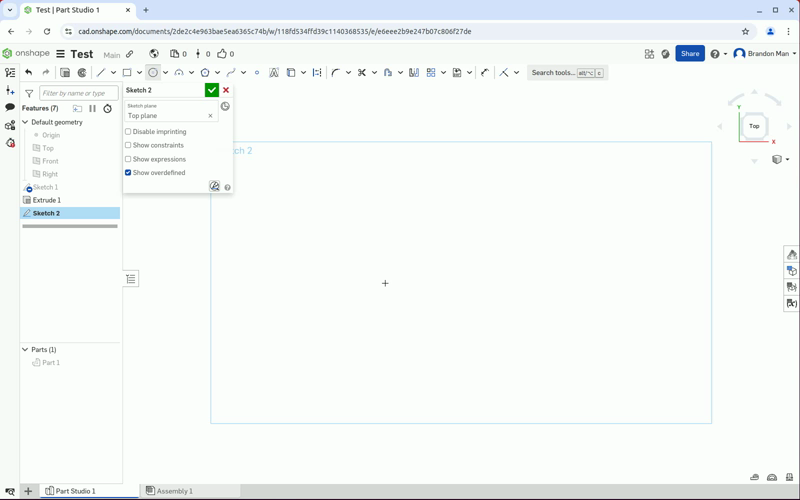
click(385, 282)
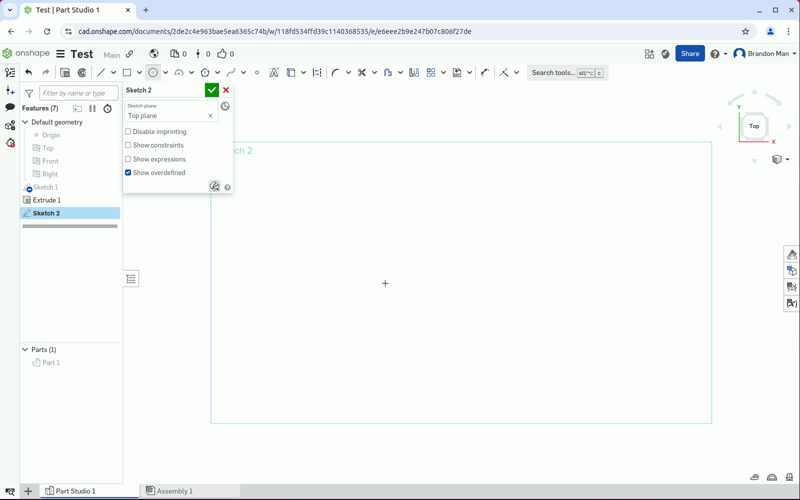
key_up(shift)
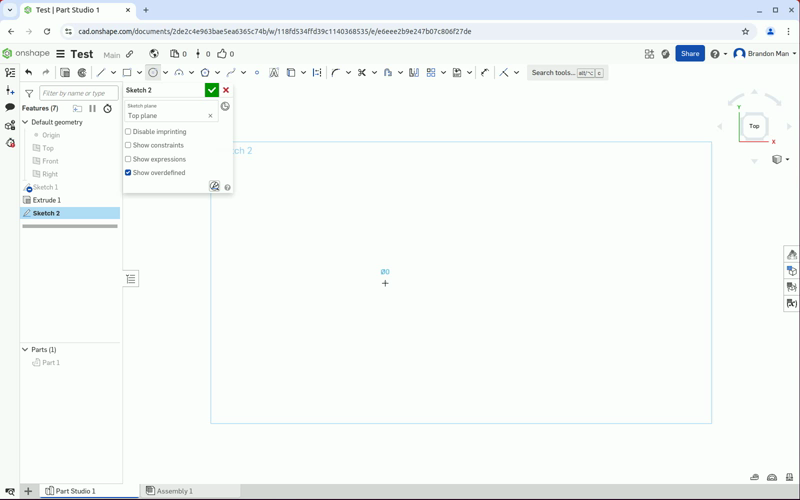
mouse_move(417, 282)
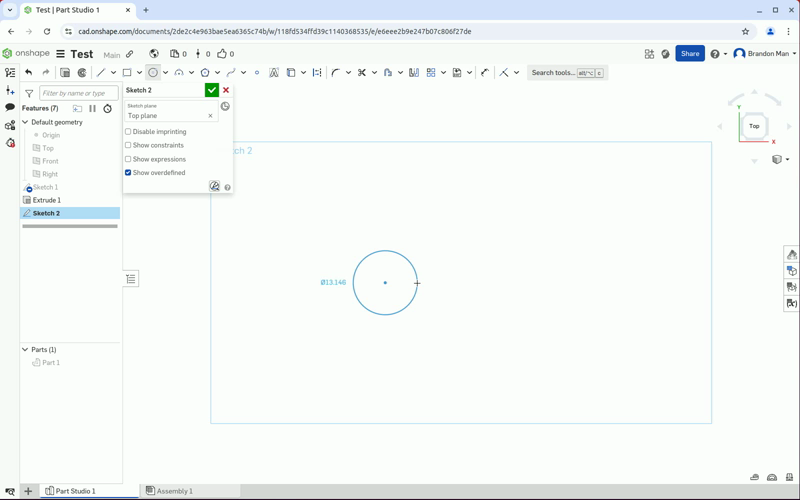
click(417, 282)
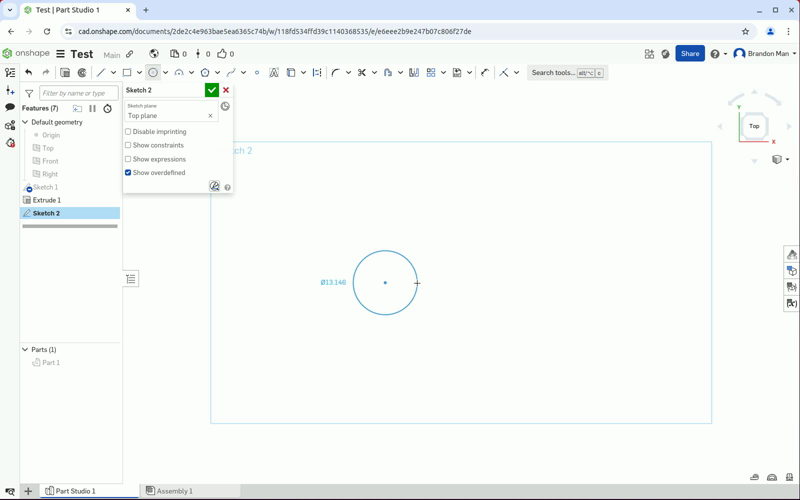
key(esc)
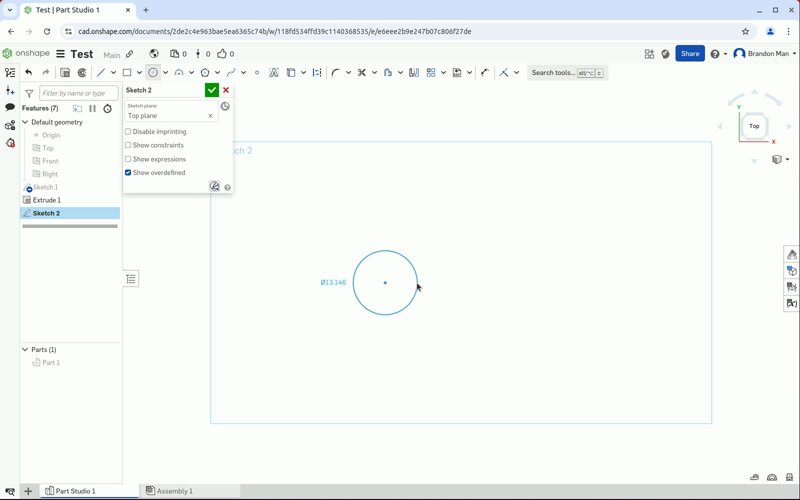
mouse_move(386, 297)
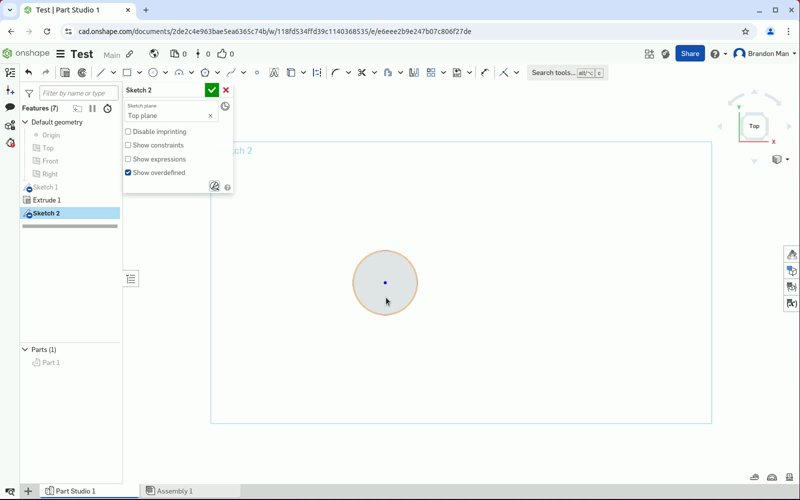
click(386, 297)
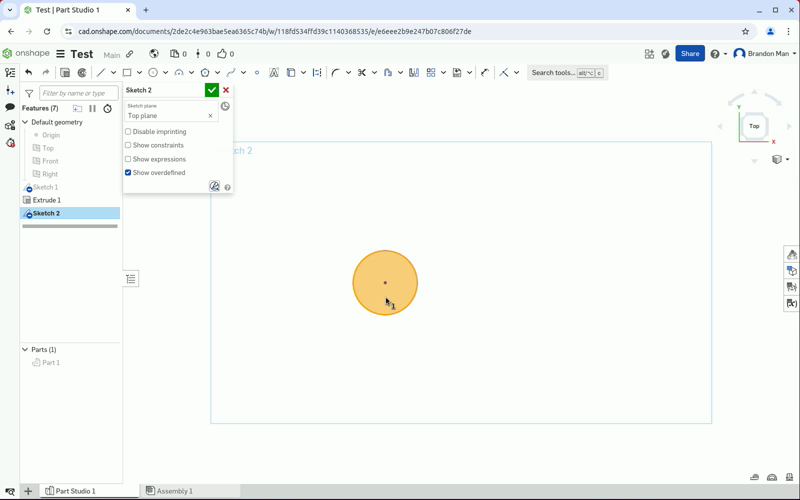
mouse_move(73, 352)
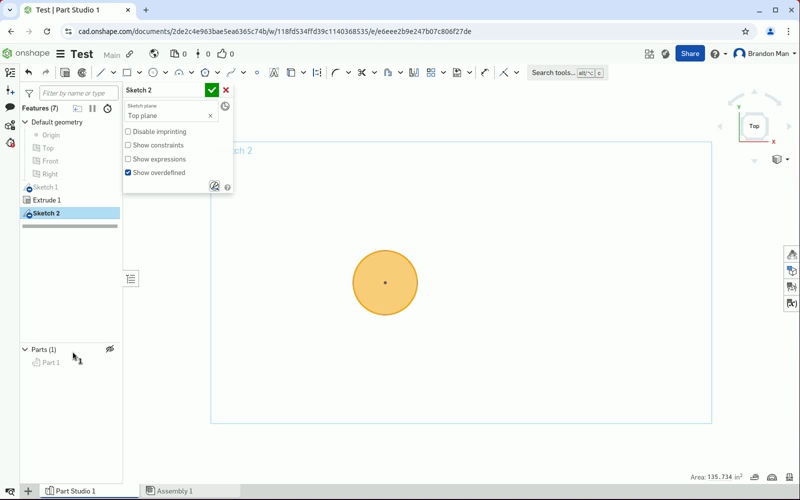
key(shift+y)
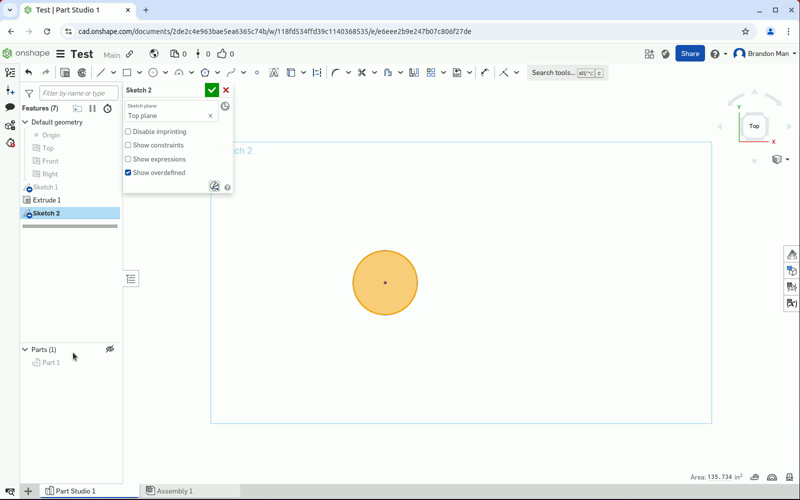
key(shift+e)
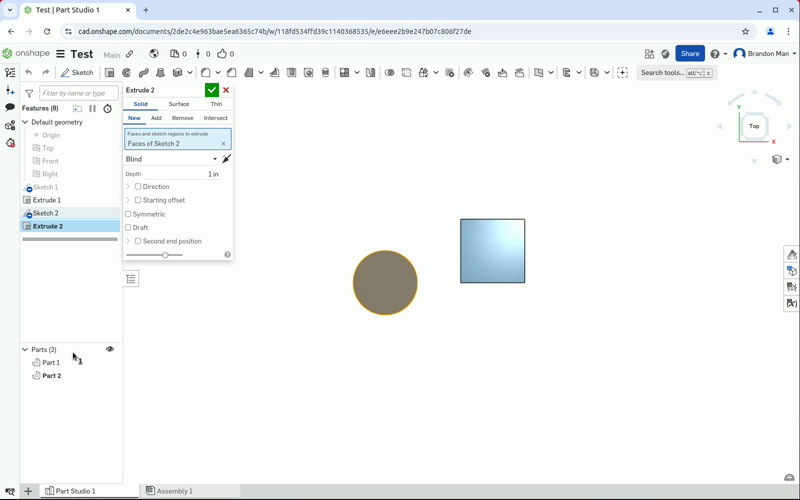
mouse_move(143, 106)
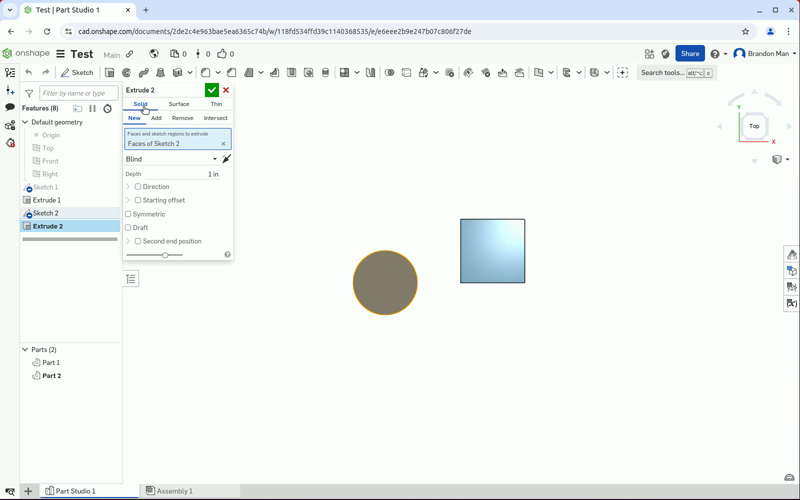
click(143, 106)
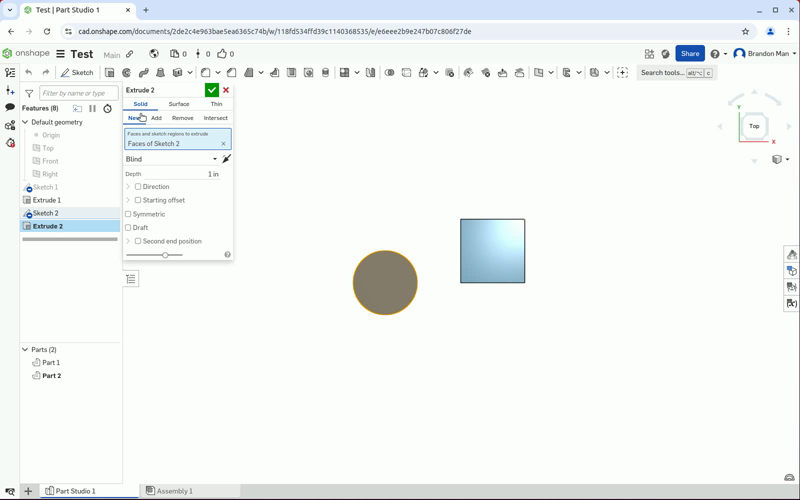
mouse_move(137, 120)
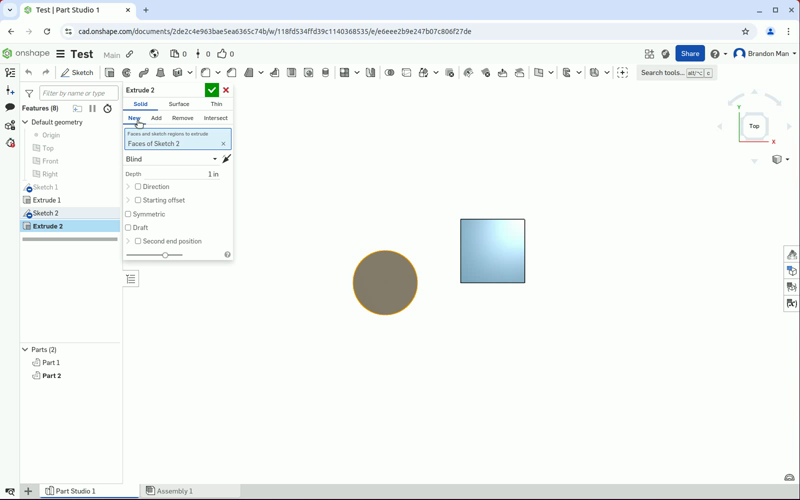
click(137, 120)
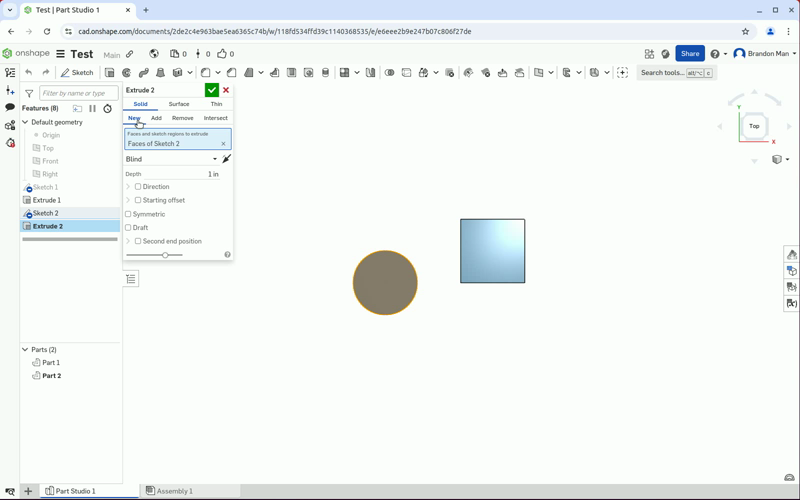
key(tab, 4)
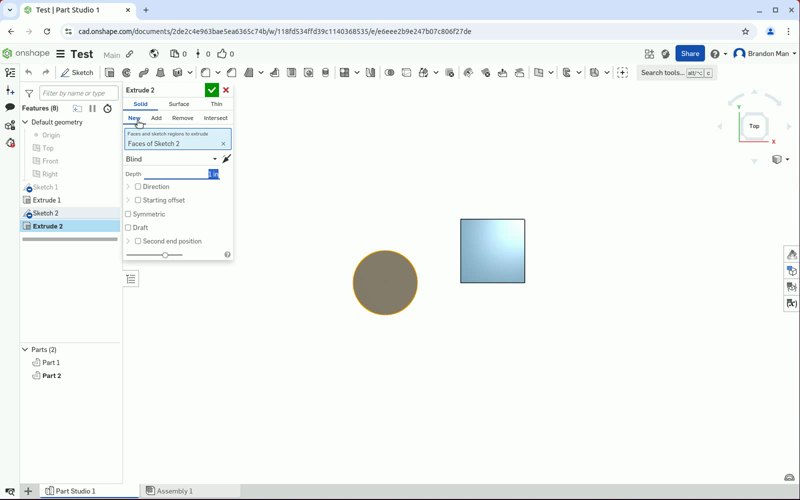
text(19.257)
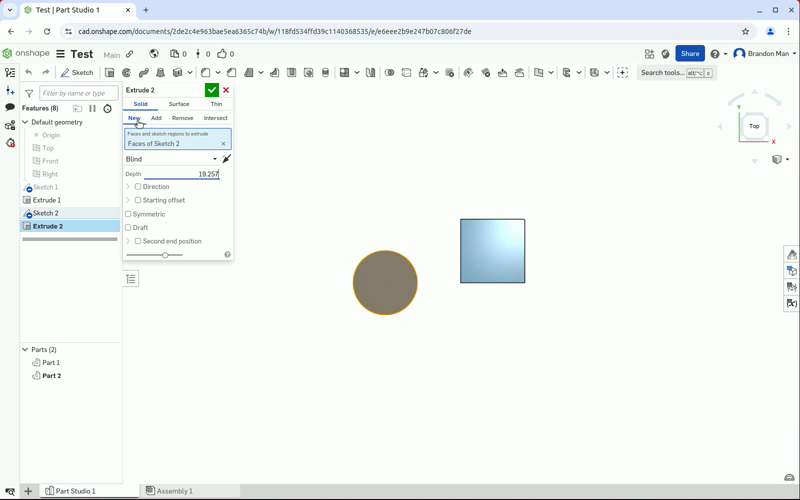
key(enter)
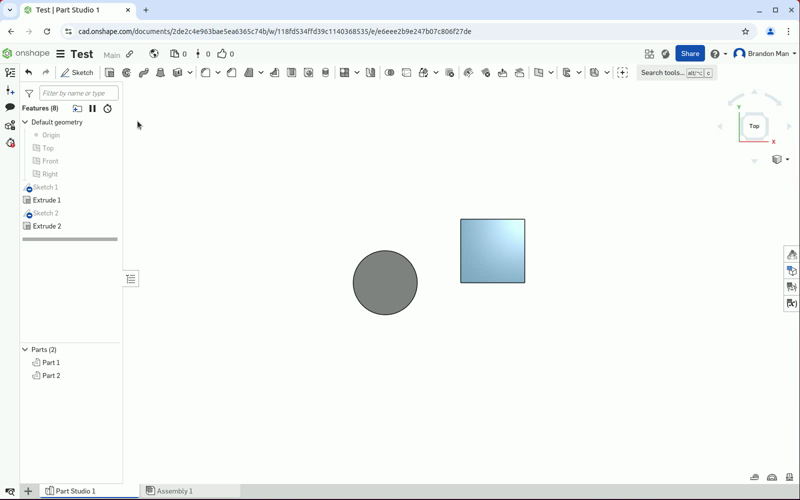
key(shift+h)
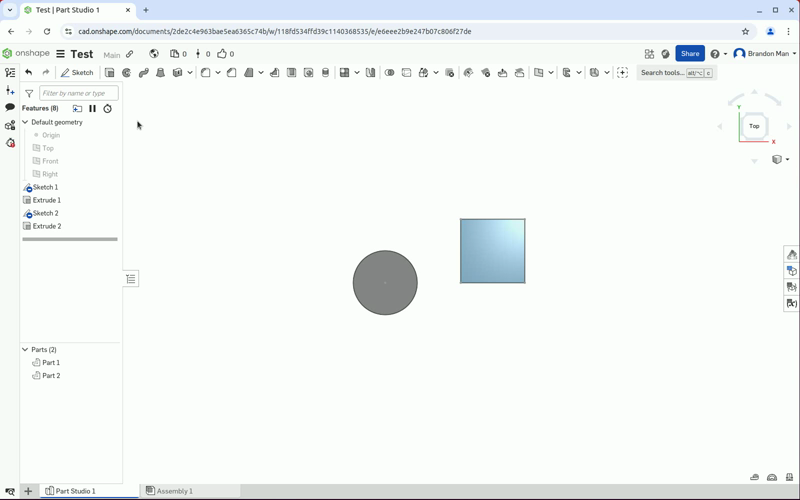
key(shift+h)
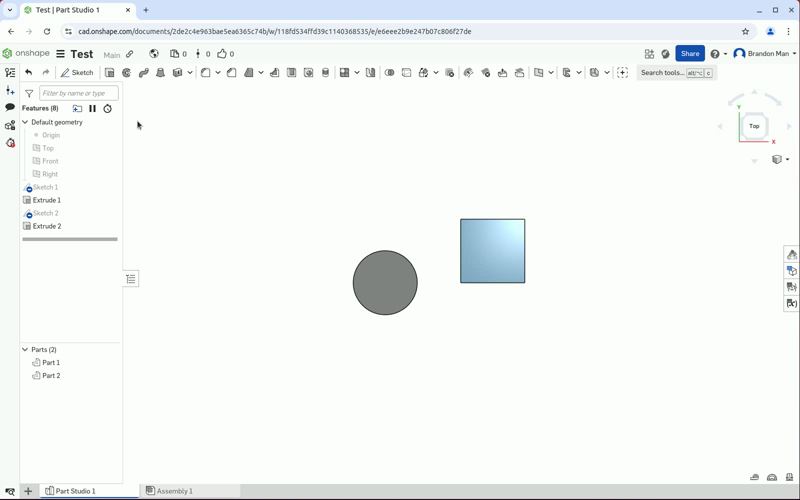
mouse_move(73, 189)
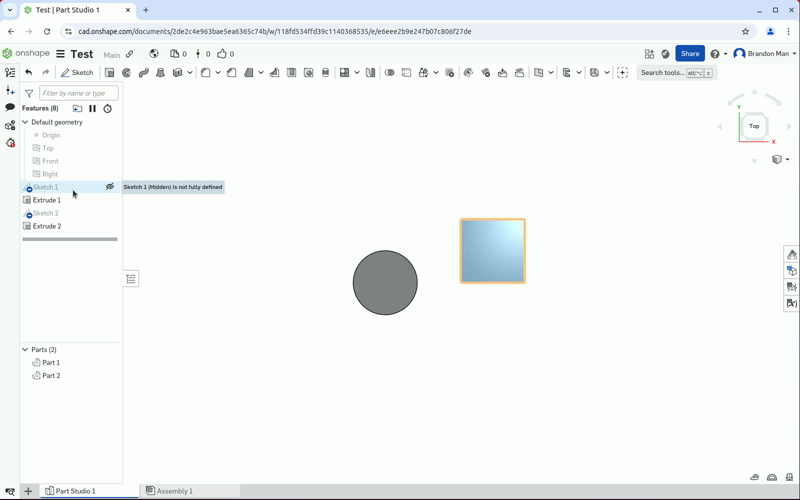
click(73, 189)
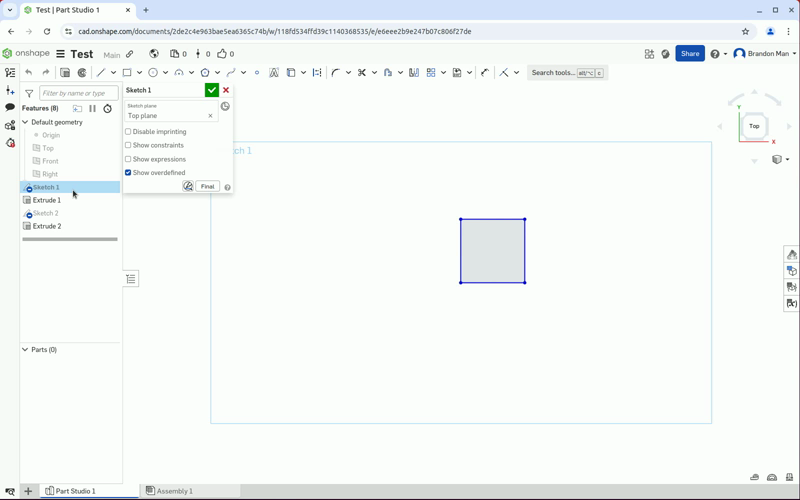
mouse_move(229, 92)
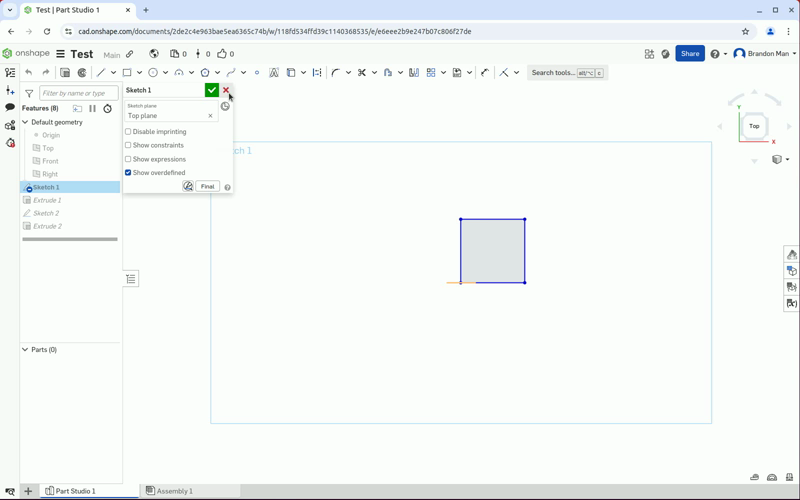
click(229, 92)
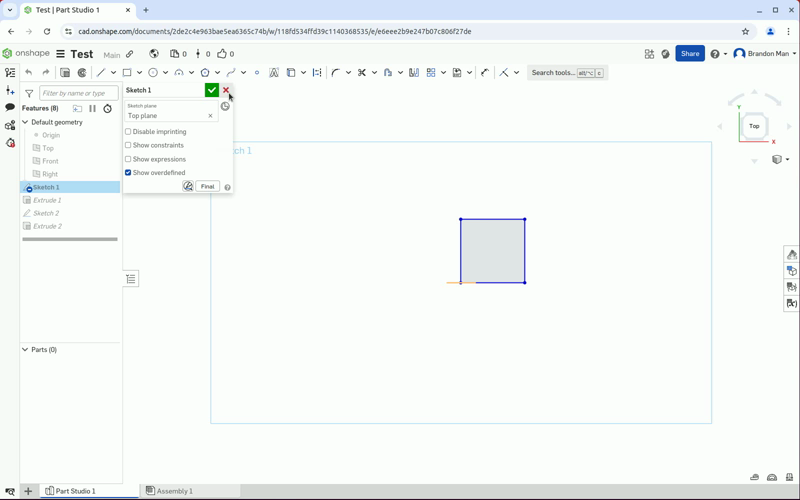
key(shift+s)
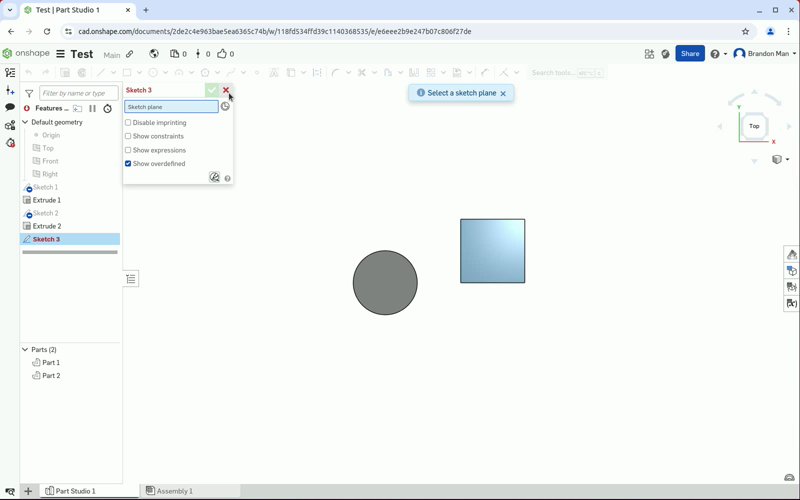
mouse_move(73, 150)
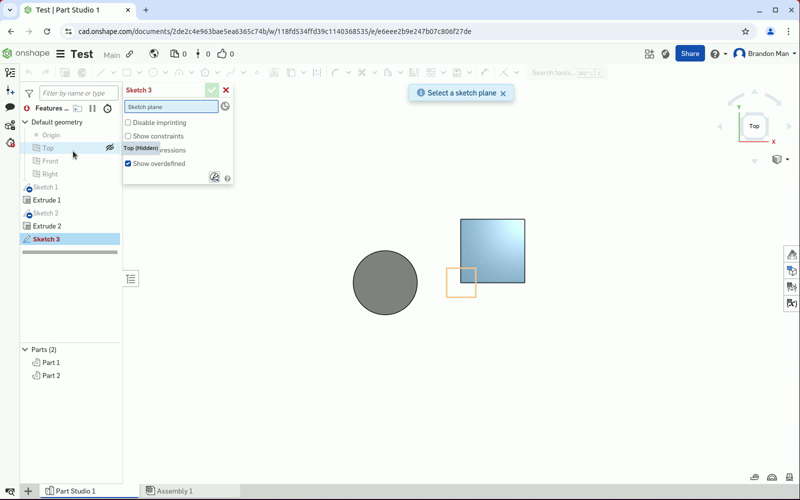
click(73, 150)
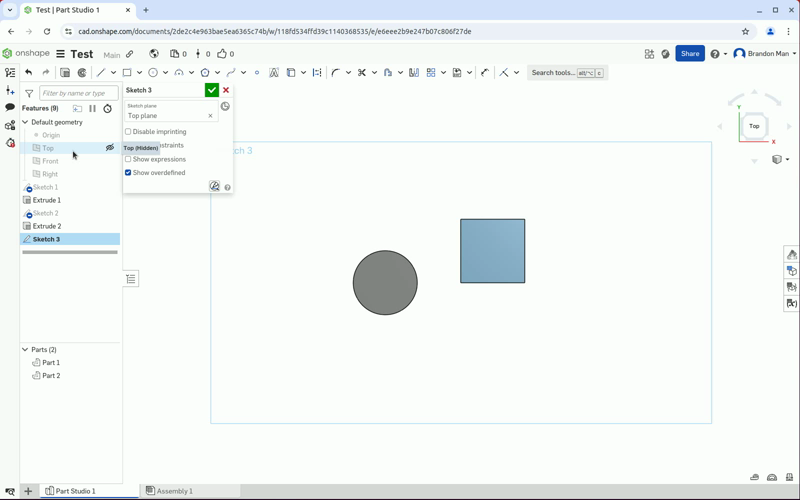
mouse_move(73, 352)
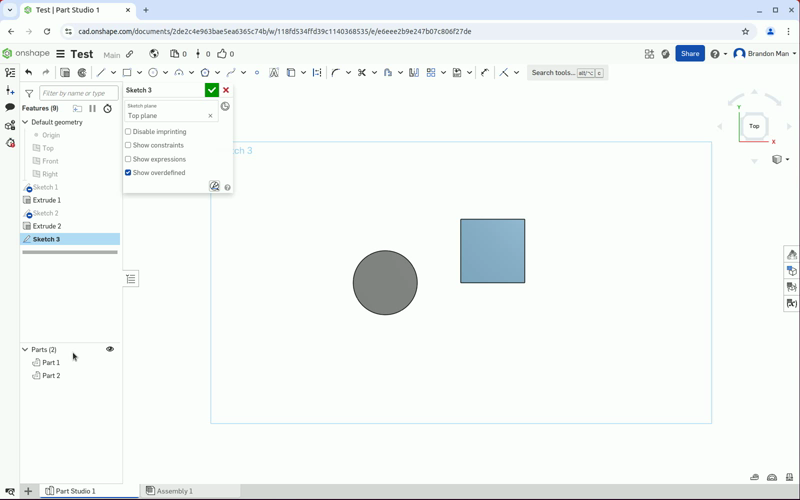
key(y)
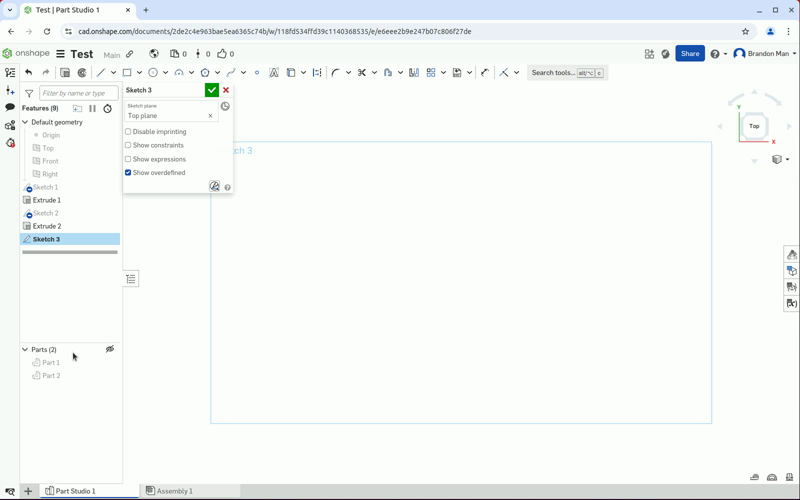
key(l)
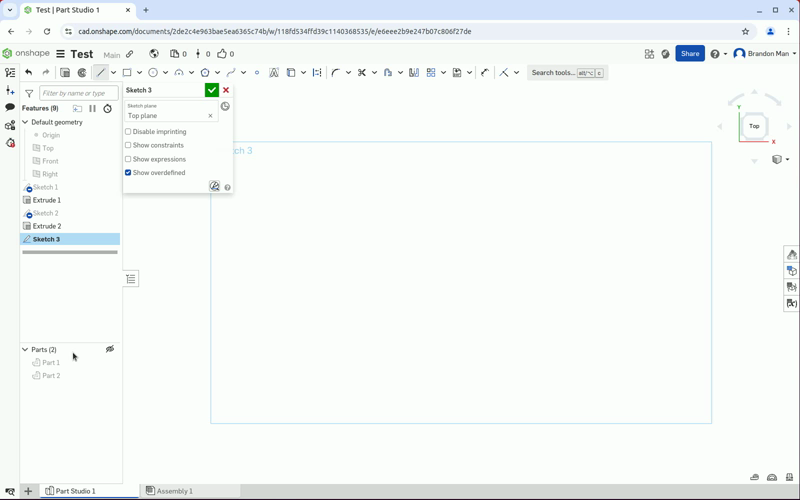
key_down(shift)
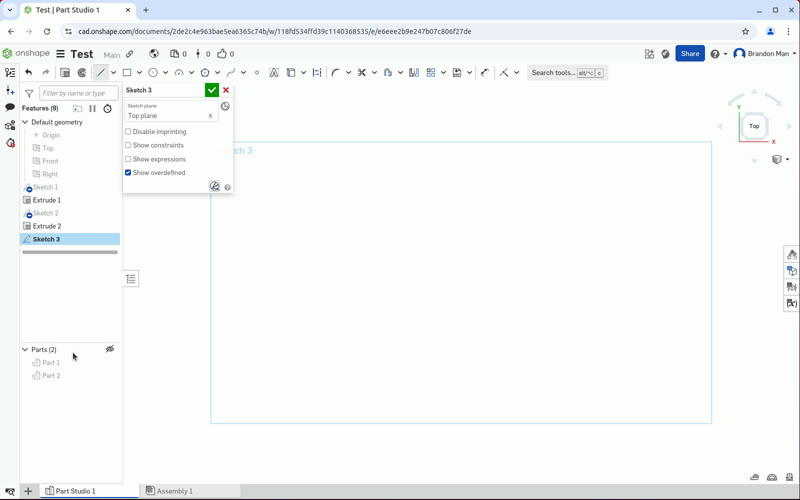
mouse_move(429, 376)
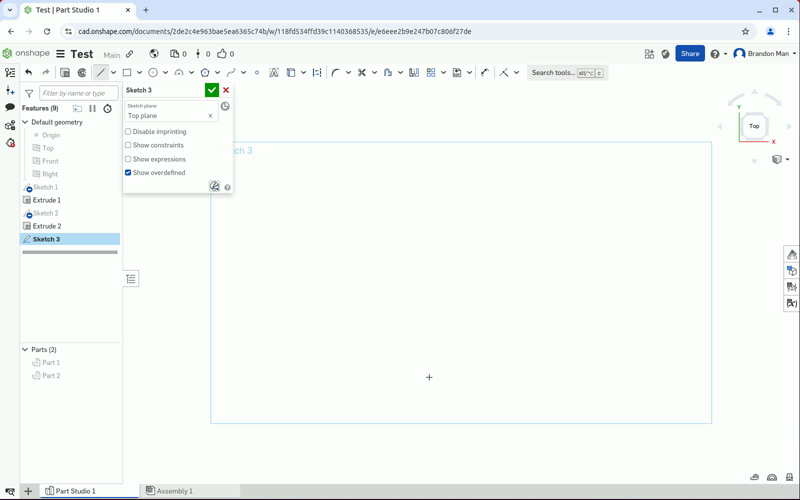
click(429, 376)
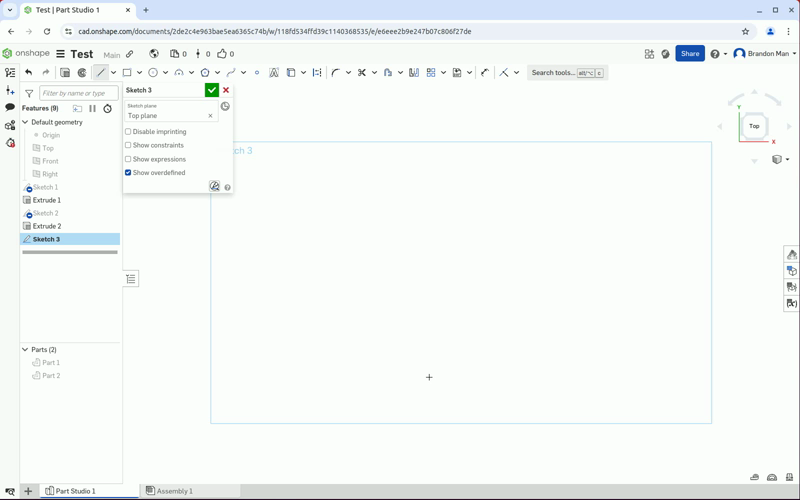
key_up(shift)
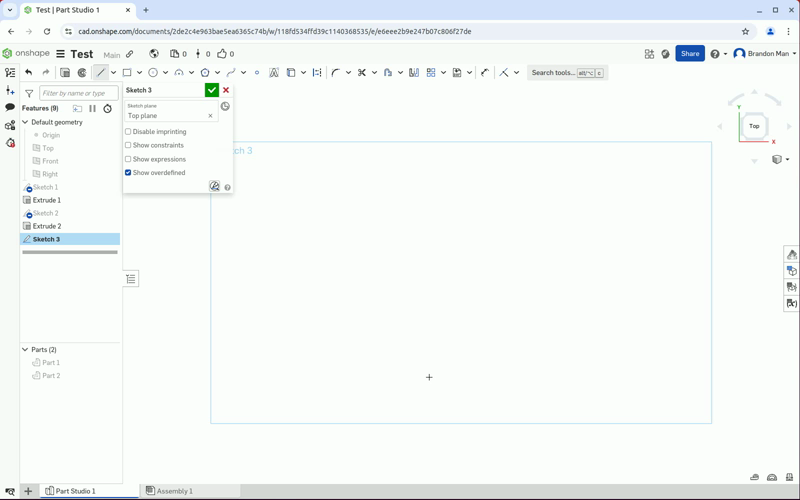
key_down(shift)
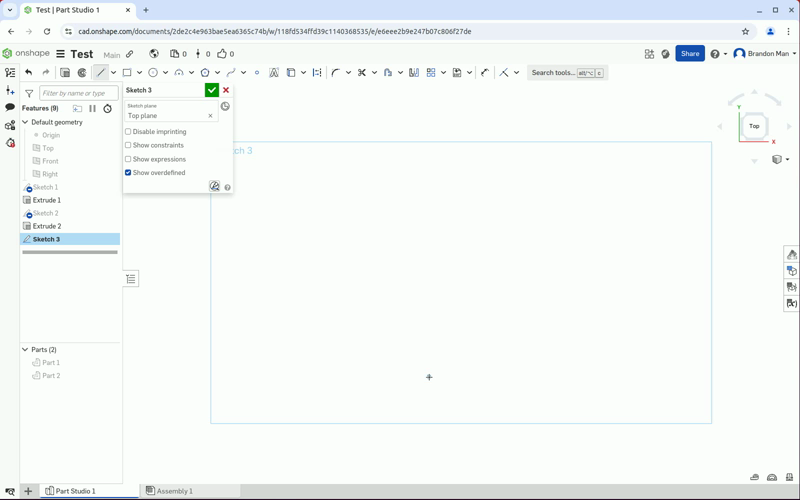
mouse_move(459, 376)
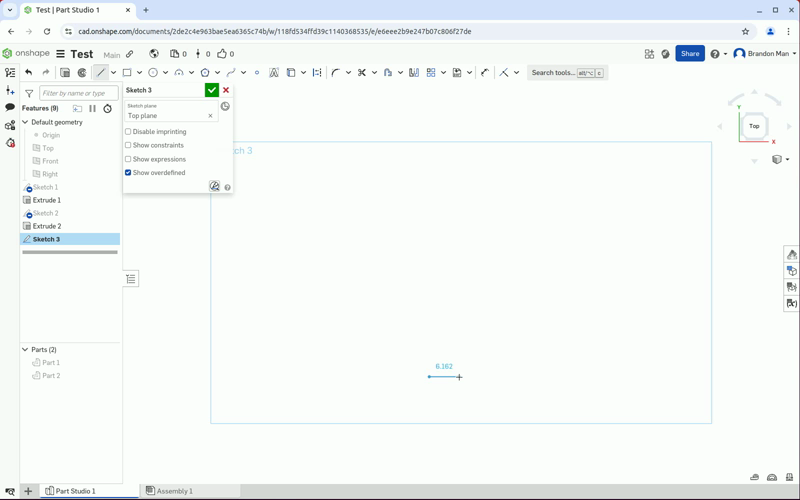
mouse_move(460, 395)
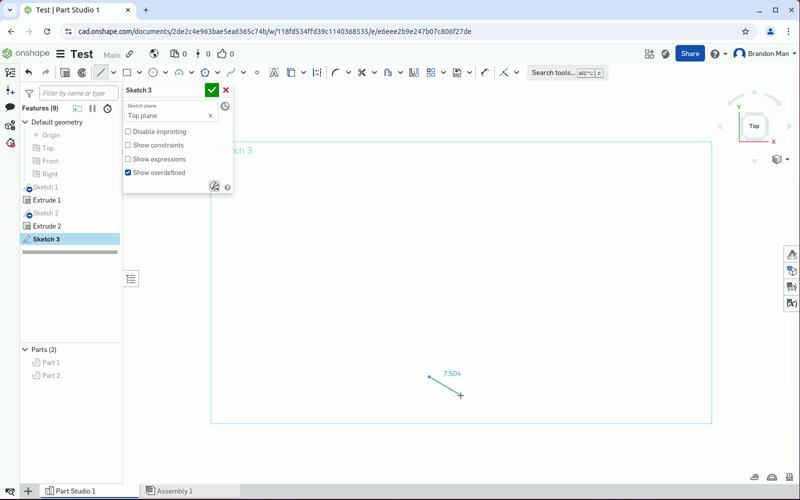
click(460, 395)
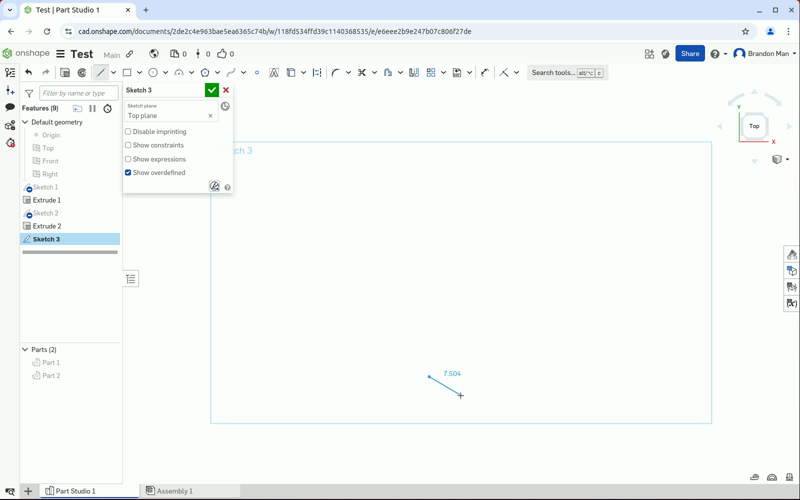
key_up(shift)
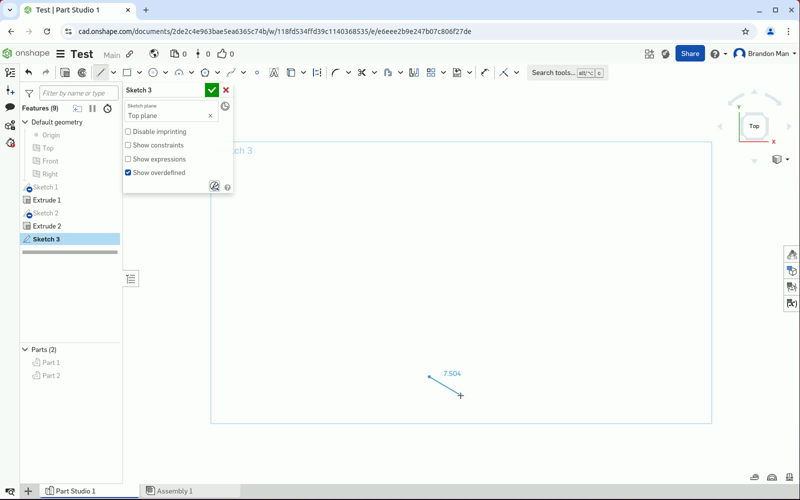
key_down(shift)
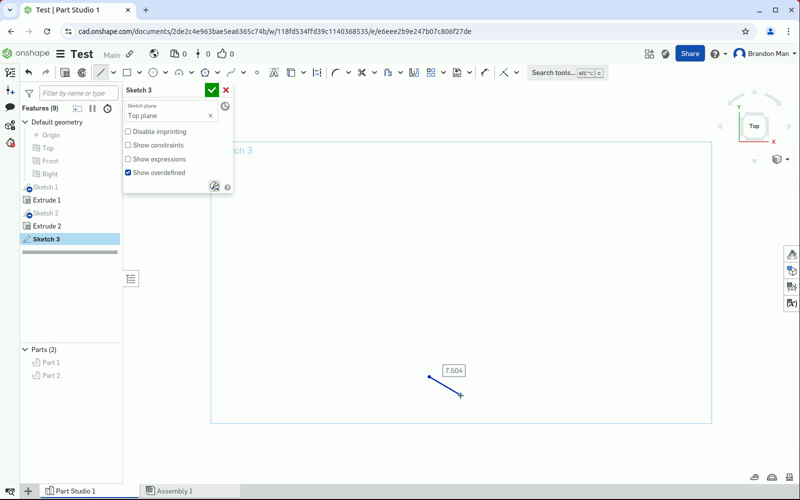
mouse_move(490, 395)
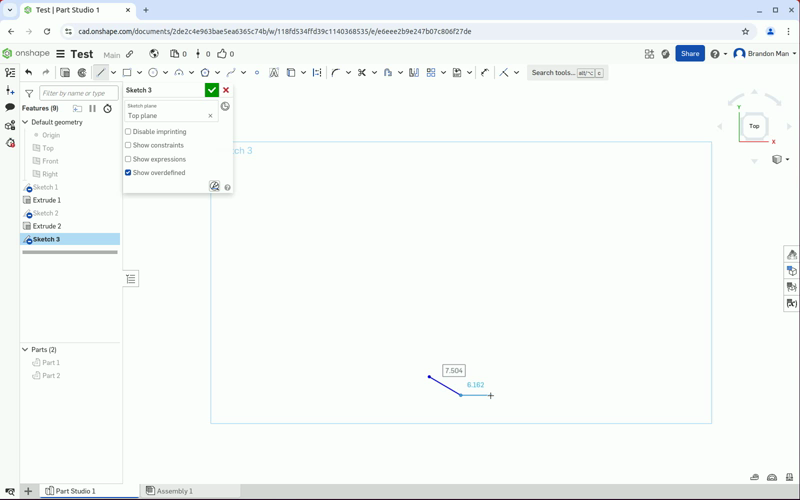
mouse_move(492, 376)
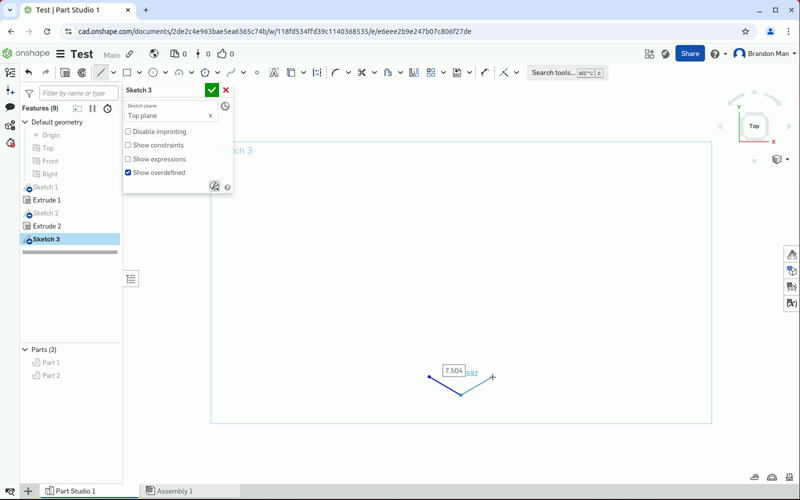
click(492, 376)
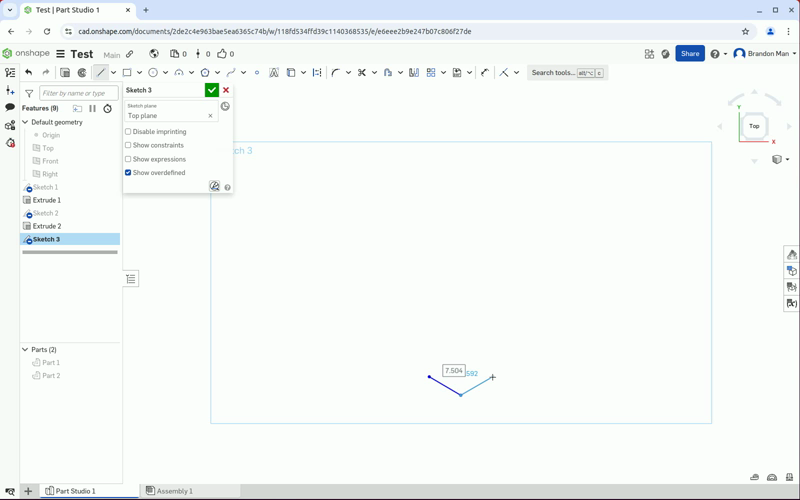
key_up(shift)
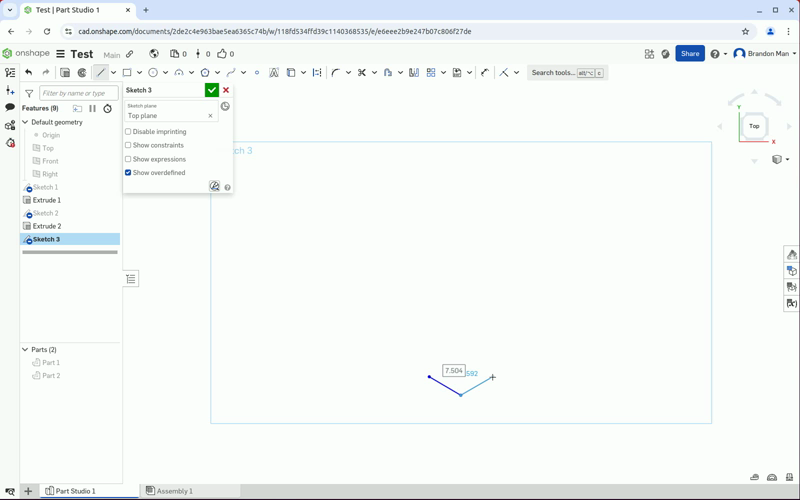
key_down(shift)
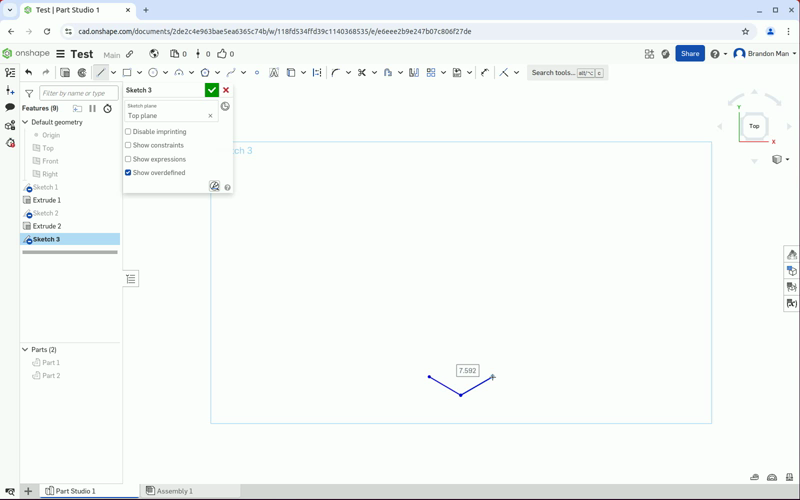
mouse_move(522, 376)
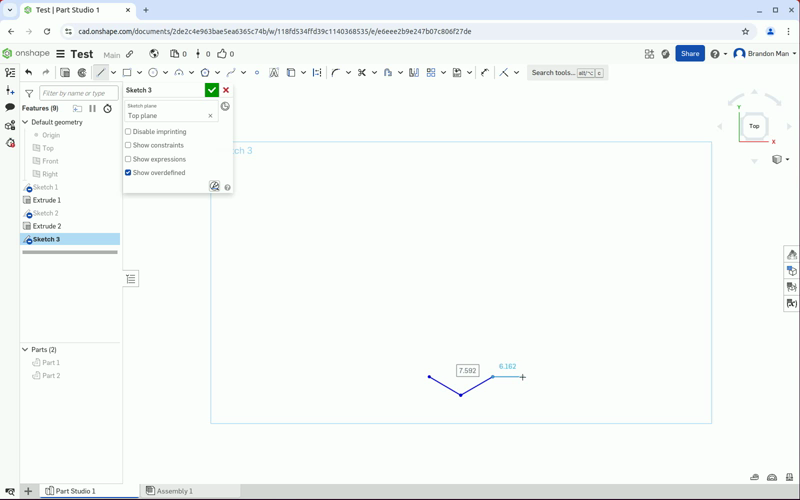
mouse_move(492, 340)
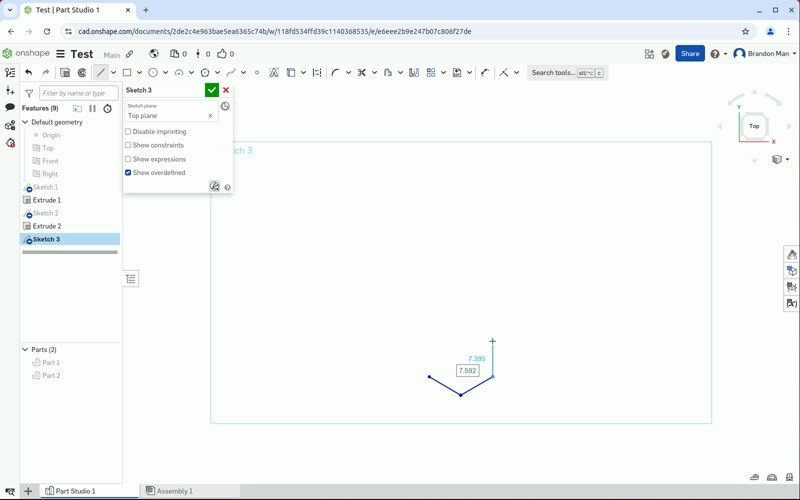
click(492, 340)
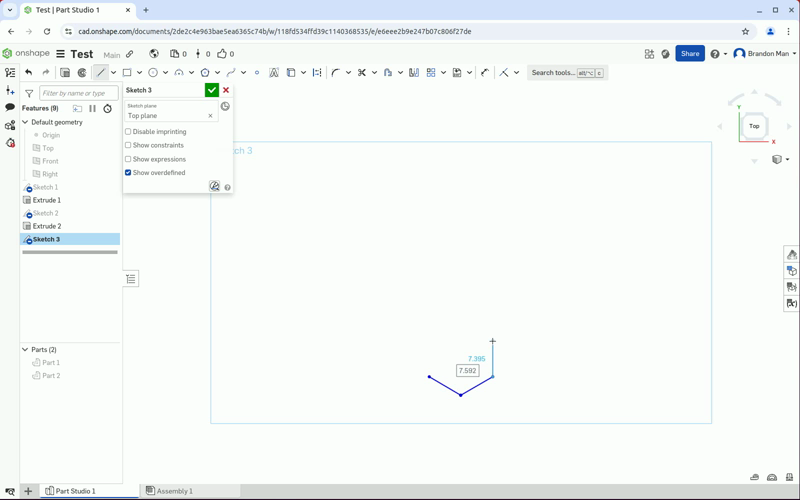
key_up(shift)
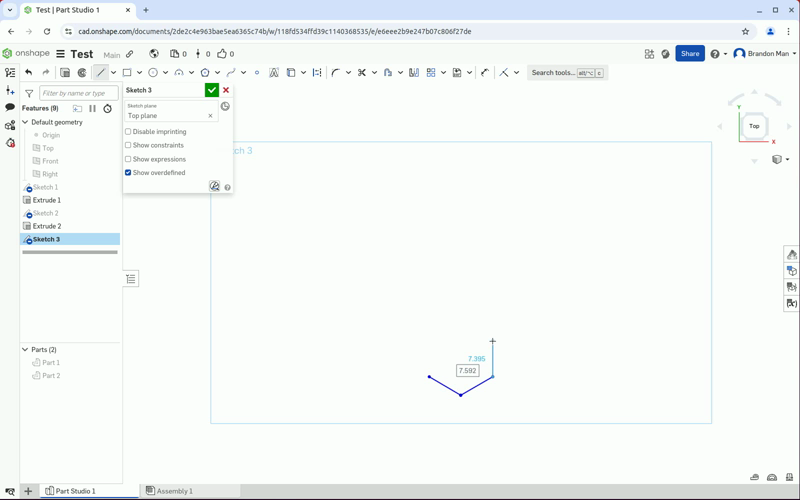
key_down(shift)
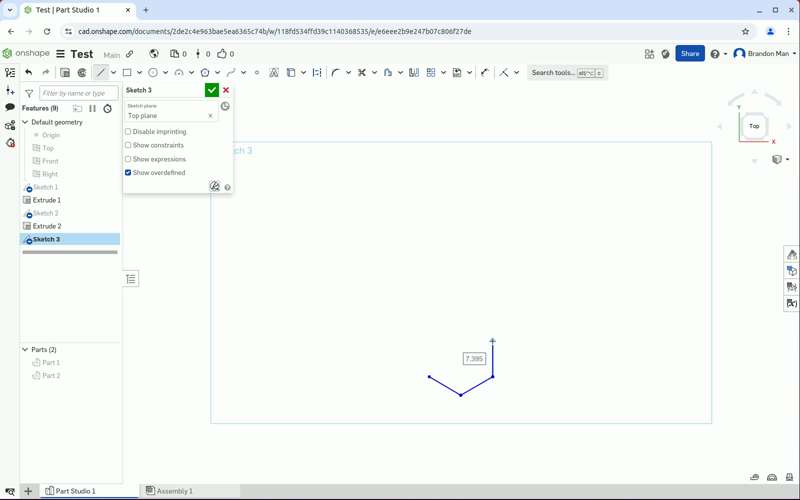
mouse_move(522, 340)
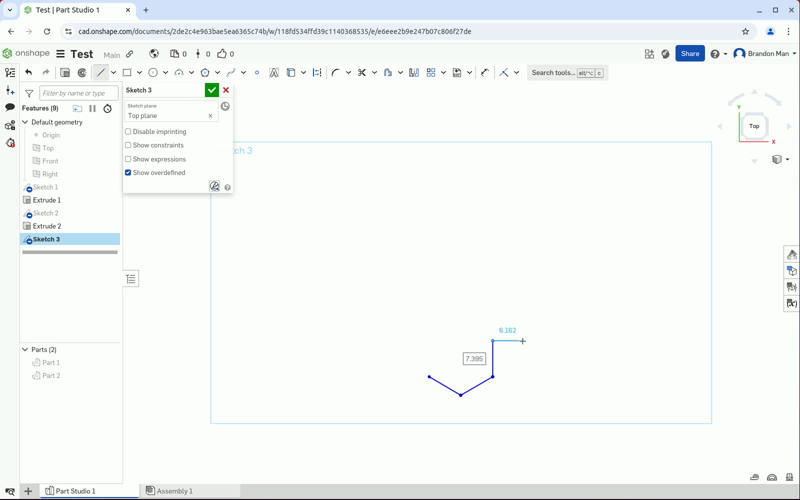
mouse_move(461, 321)
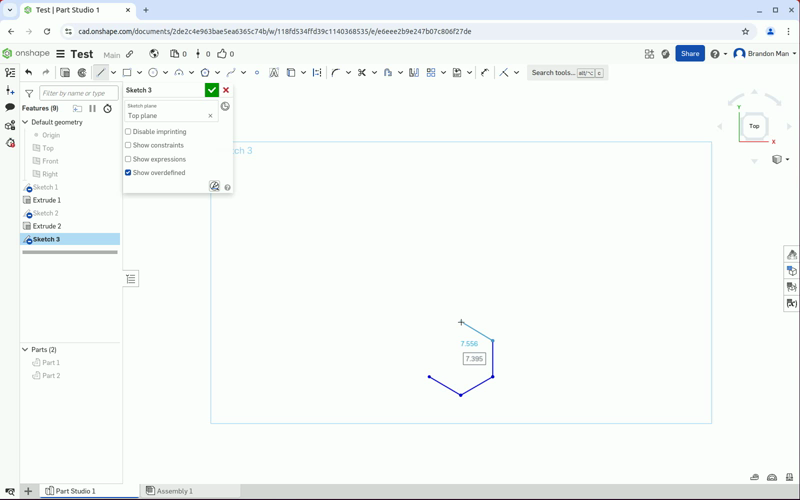
click(461, 321)
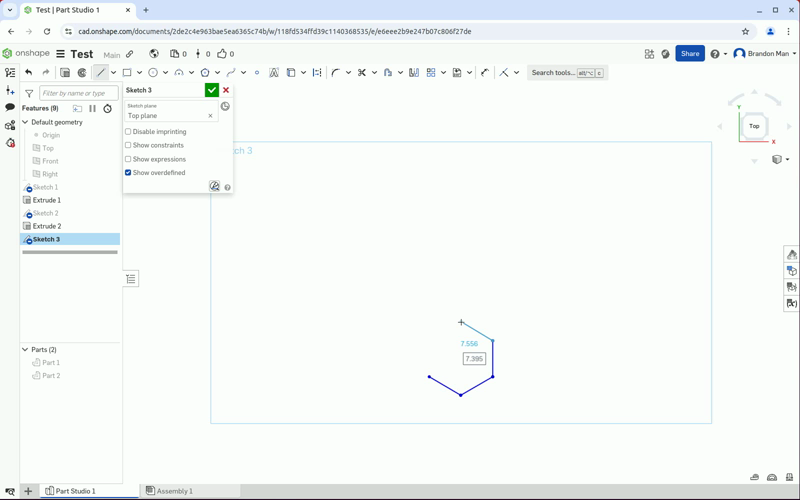
key_up(shift)
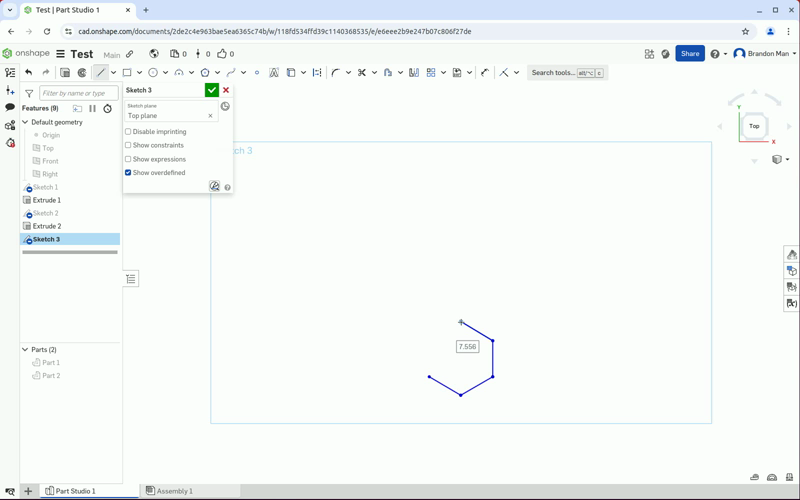
key_down(shift)
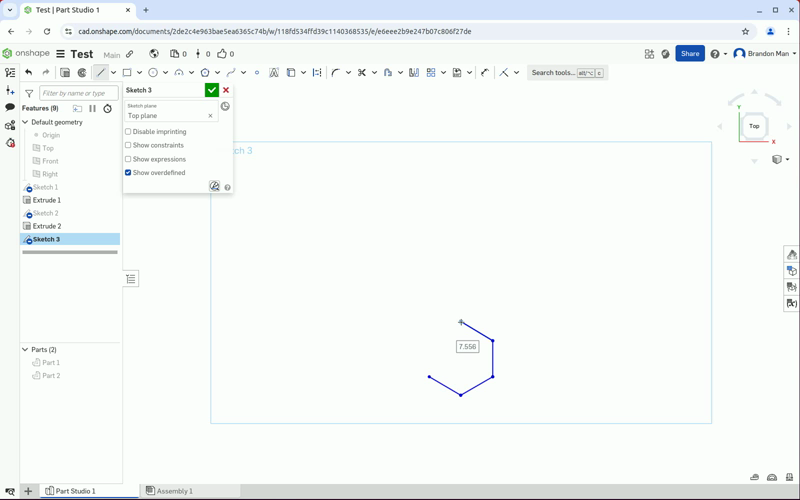
mouse_move(491, 321)
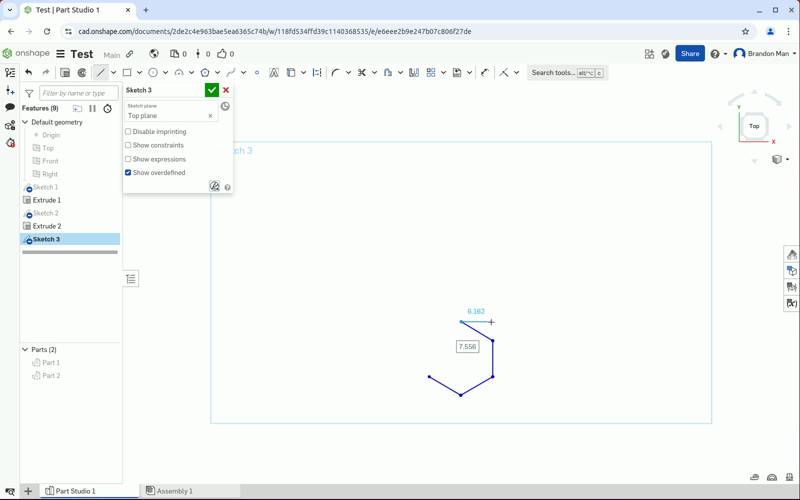
mouse_move(429, 339)
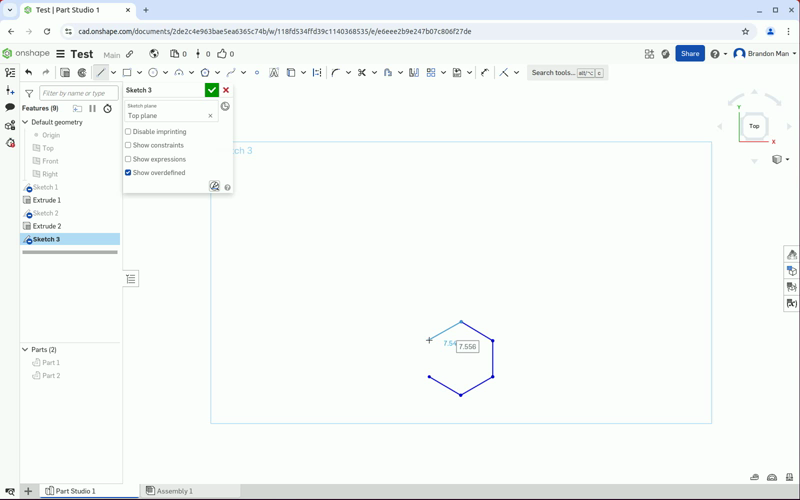
click(429, 339)
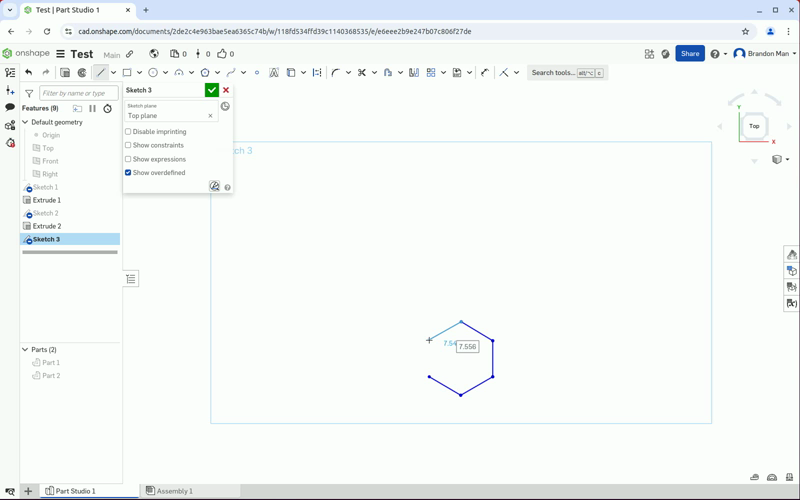
key_up(shift)
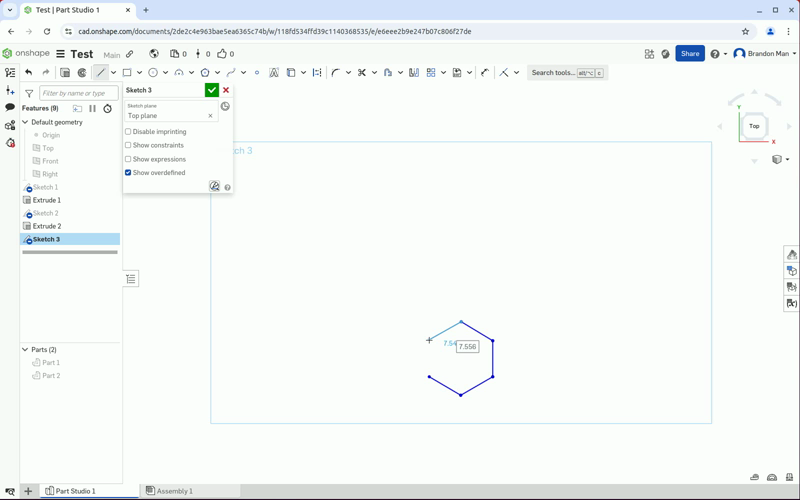
mouse_move(459, 339)
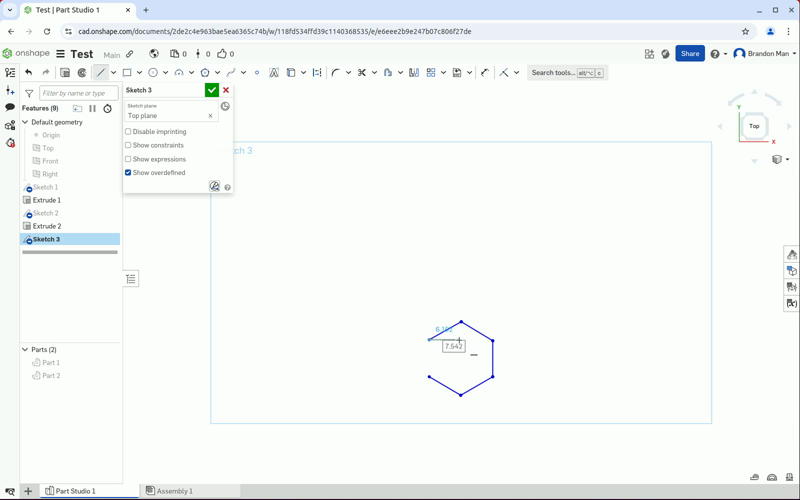
key_down(shift)
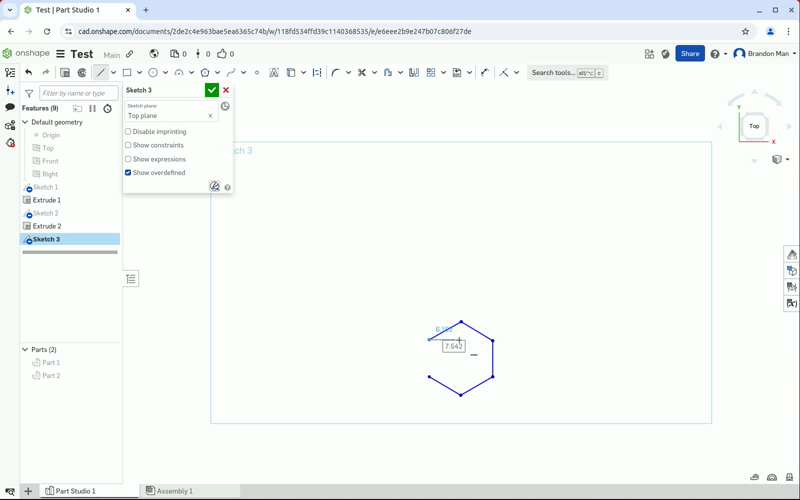
mouse_move(429, 376)
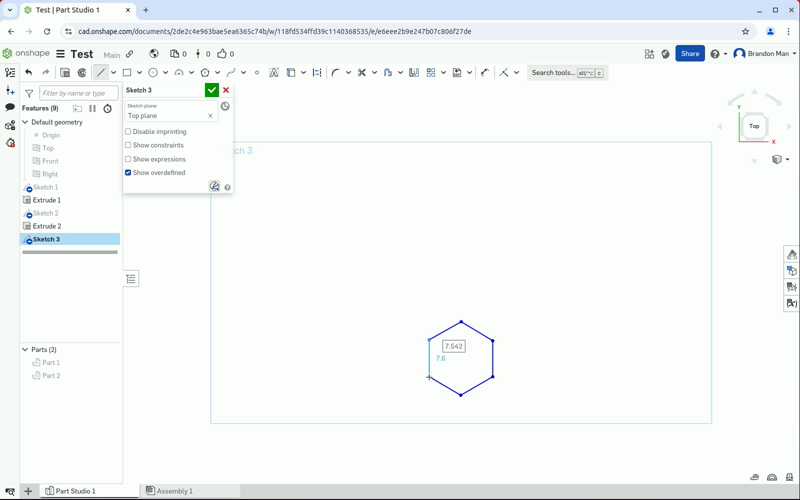
key_up(shift)
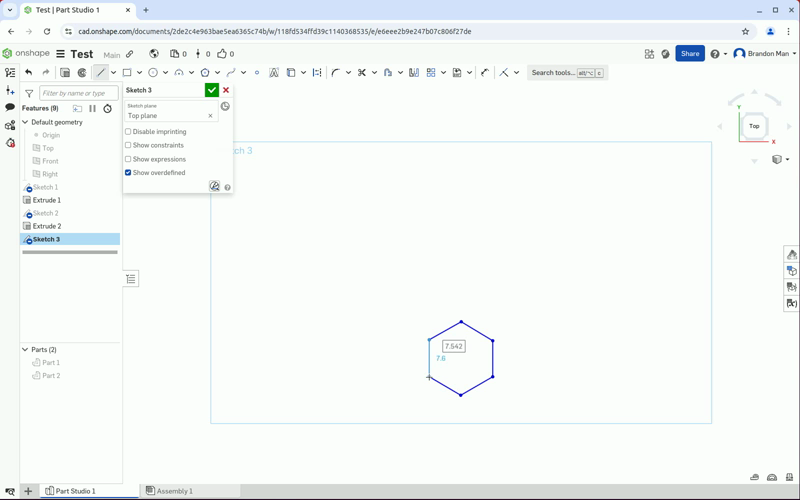
click(429, 376)
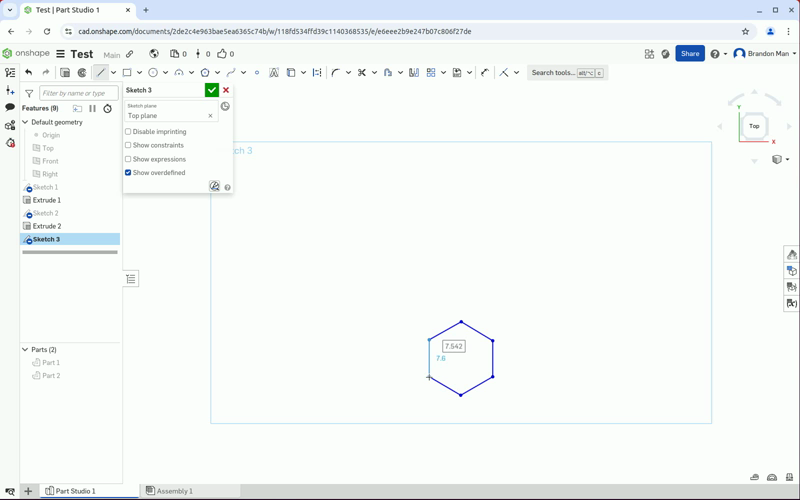
key(esc)
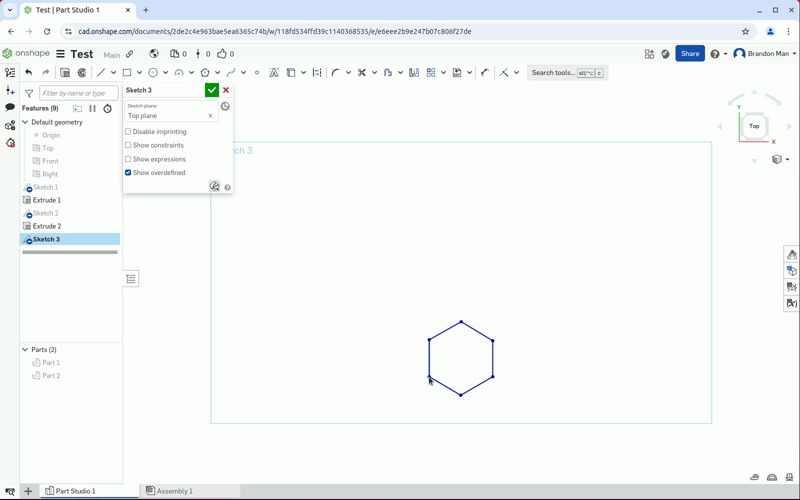
mouse_move(487, 377)
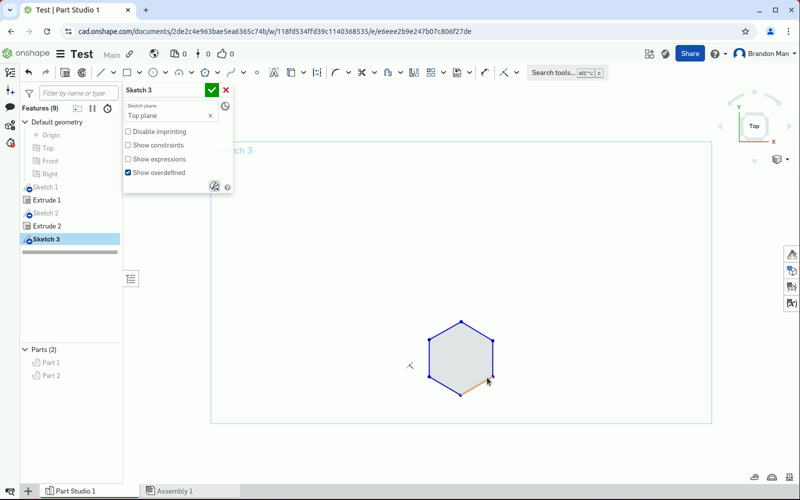
click(487, 377)
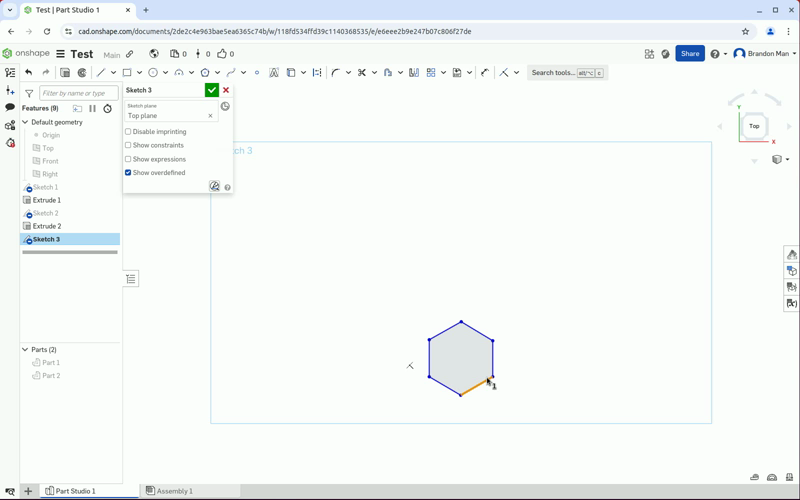
mouse_move(73, 352)
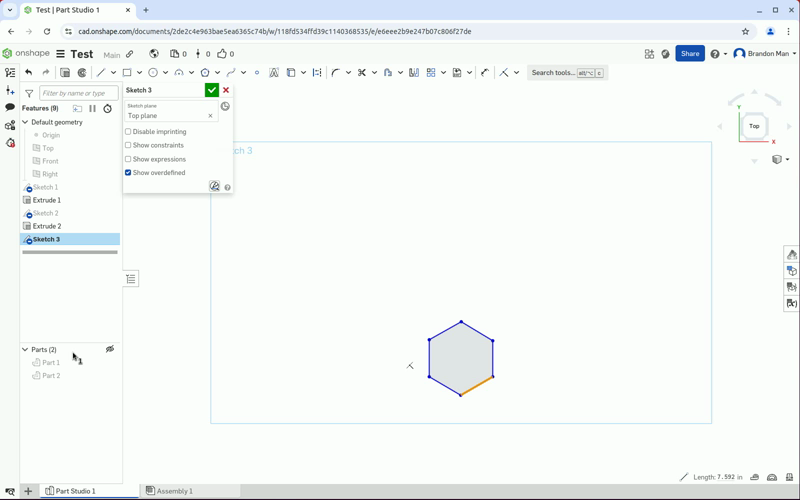
key(shift+y)
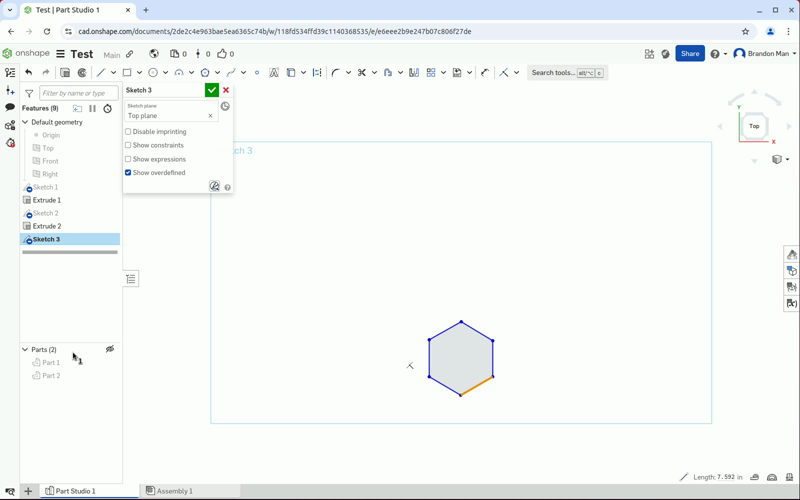
key(shift+e)
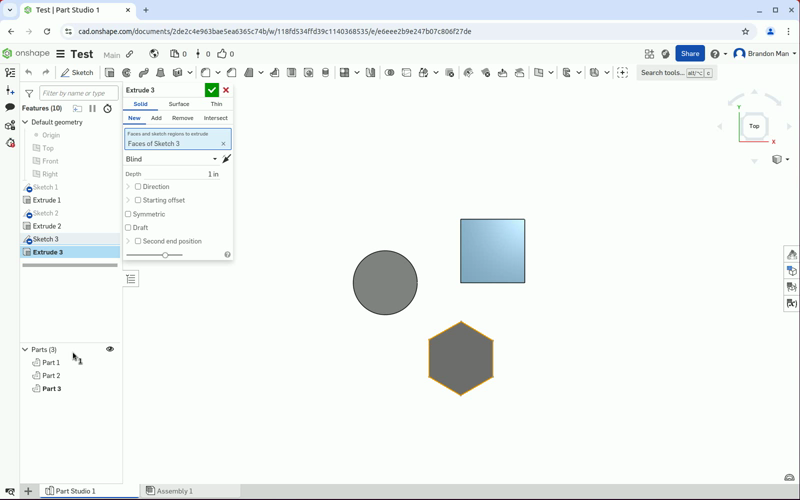
mouse_move(143, 106)
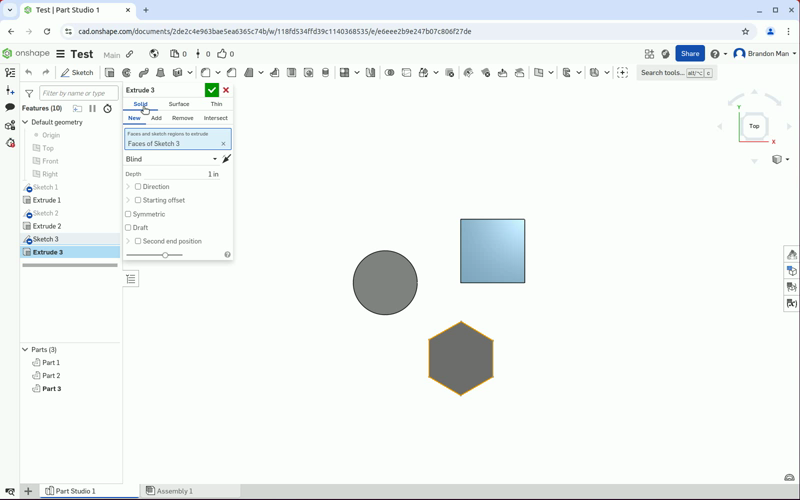
click(143, 106)
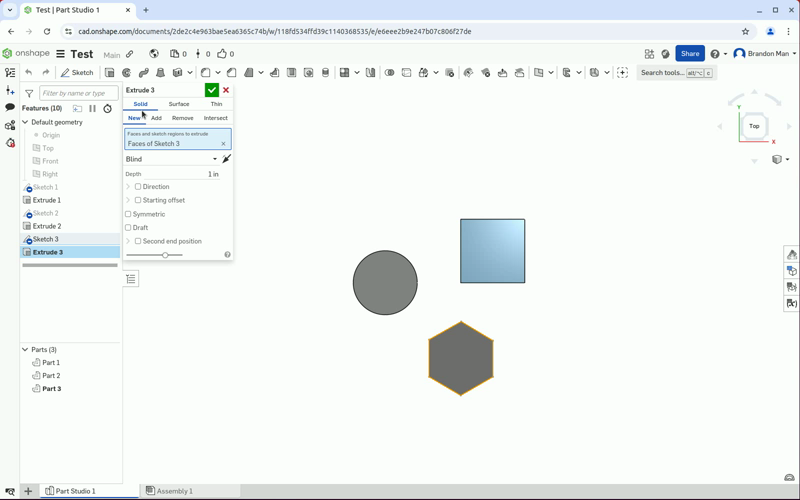
mouse_move(137, 120)
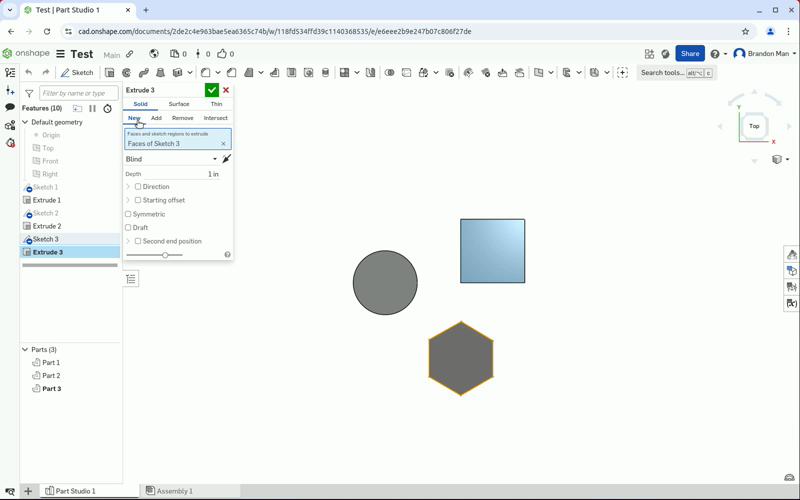
click(137, 120)
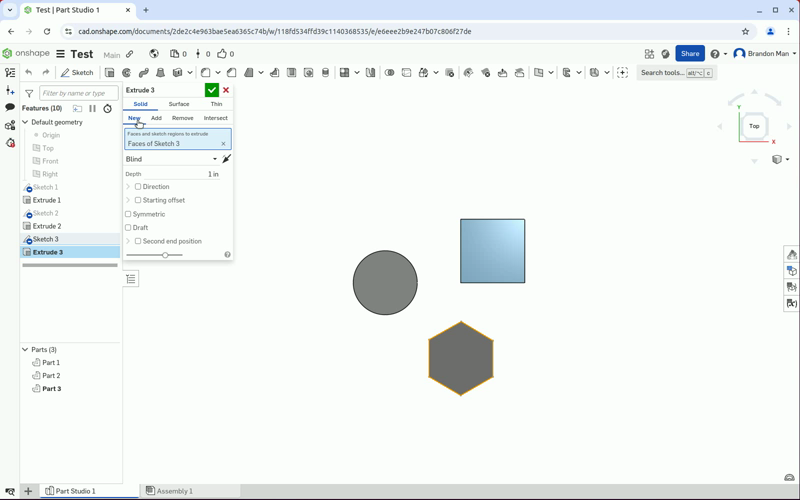
key(tab, 4)
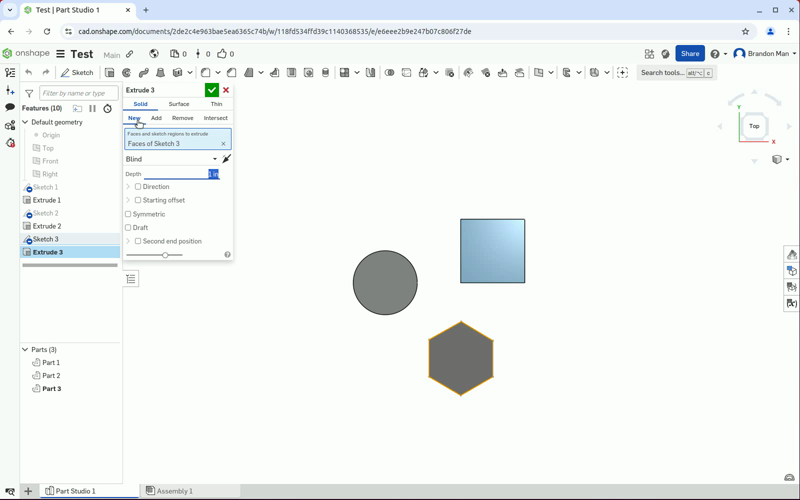
text(19.738)
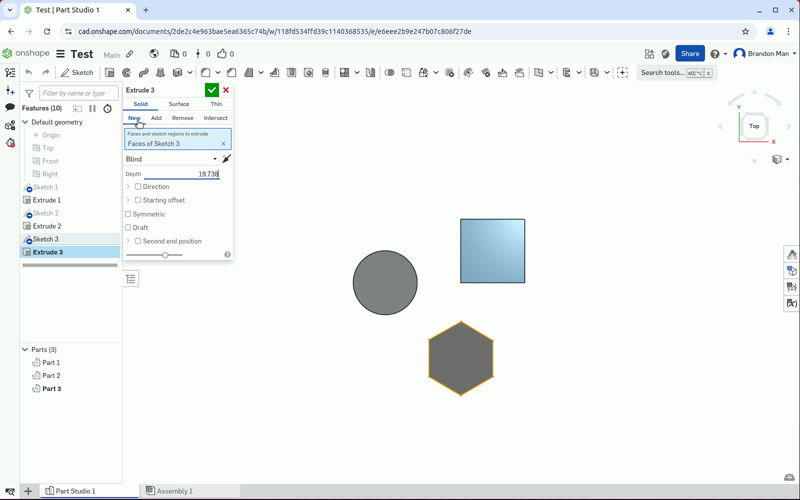
key(enter)
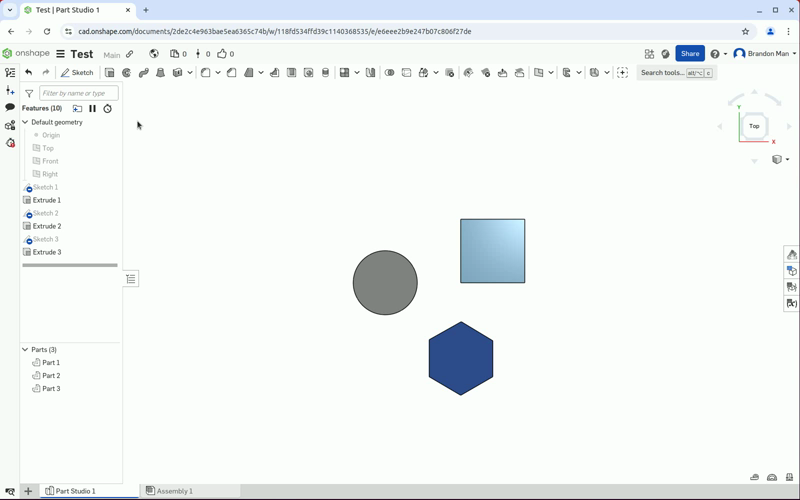
key(shift+h)
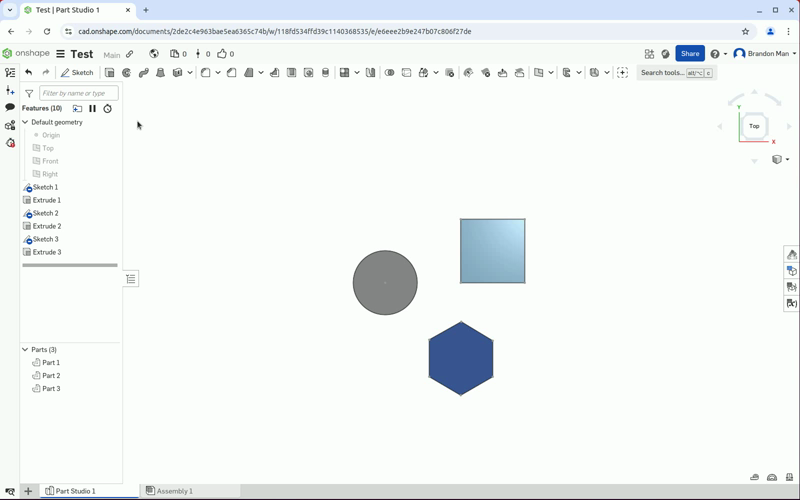
key(shift+h)
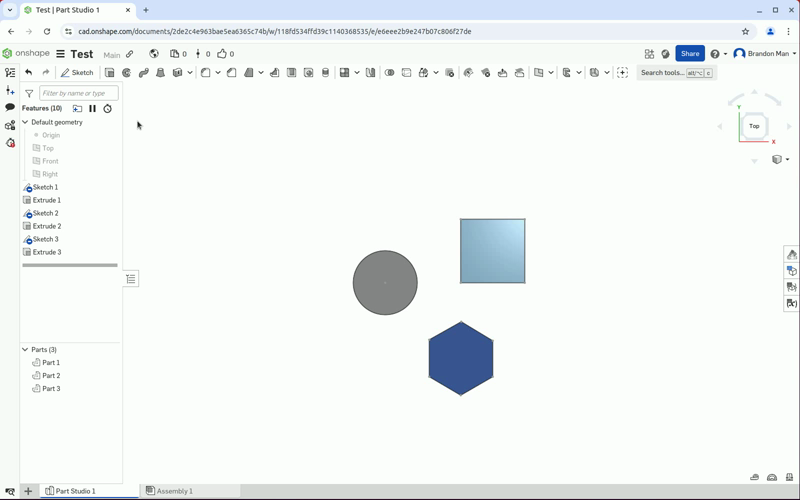
key(shift+7)
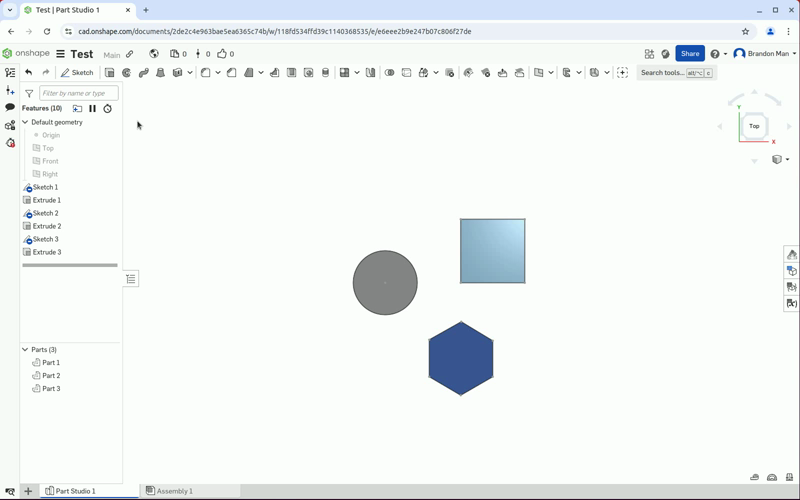
key(up, 3)
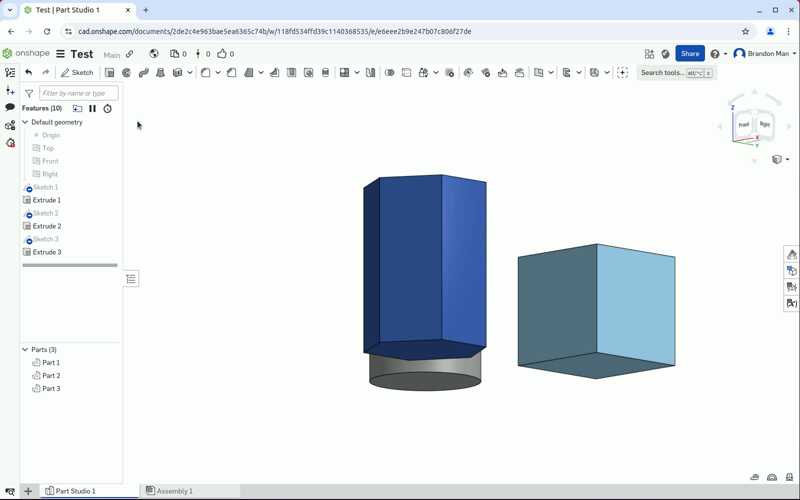
key(left, 3)
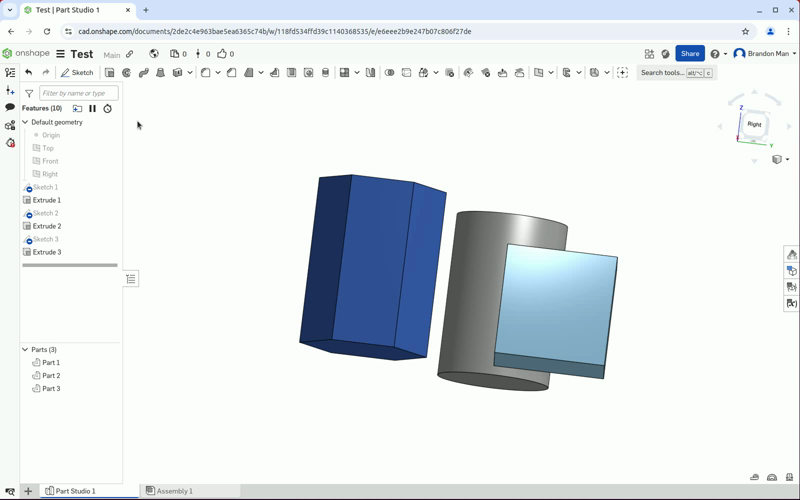
key(right, 3)
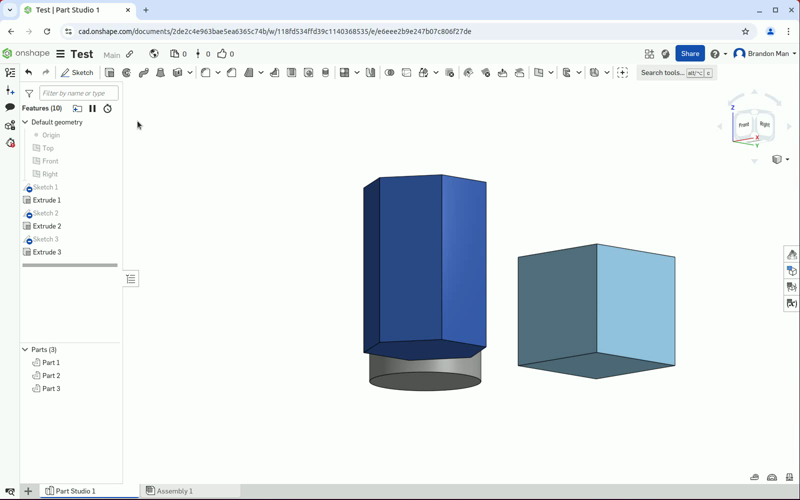
key(down, 3)
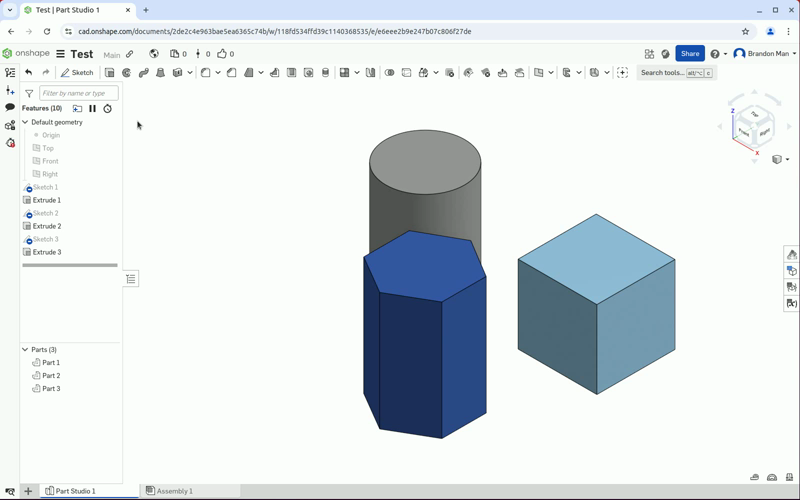
mouse_move(73, 189)
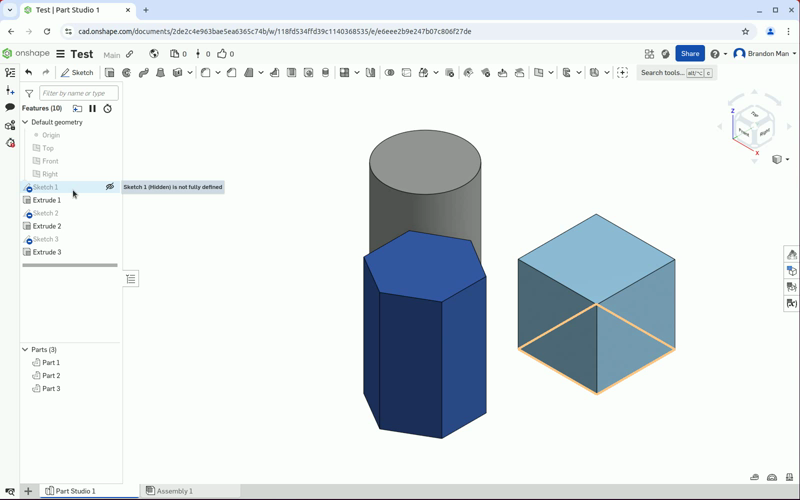
click(73, 189)